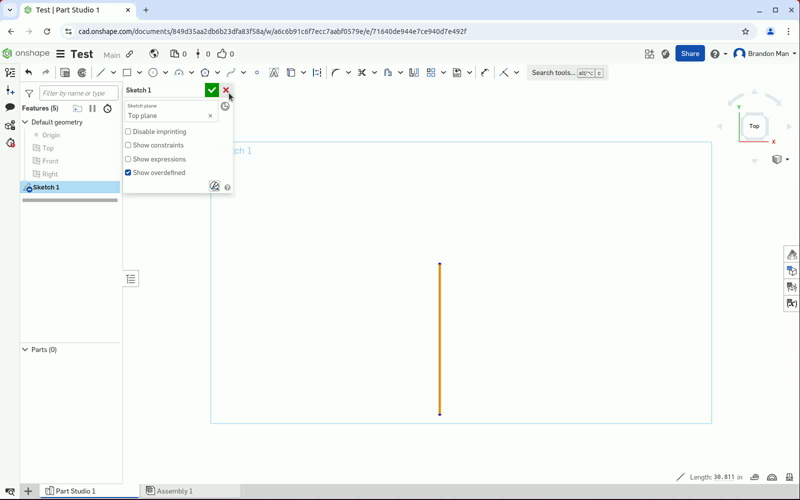
key(shift+h)
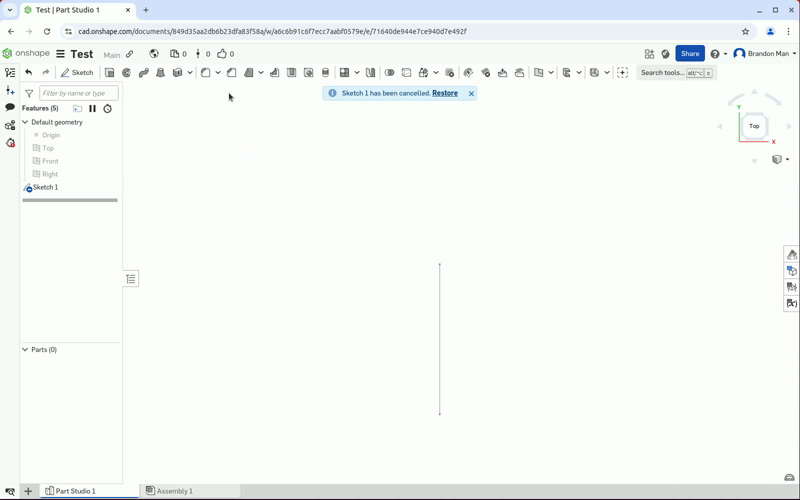
key(shift+s)
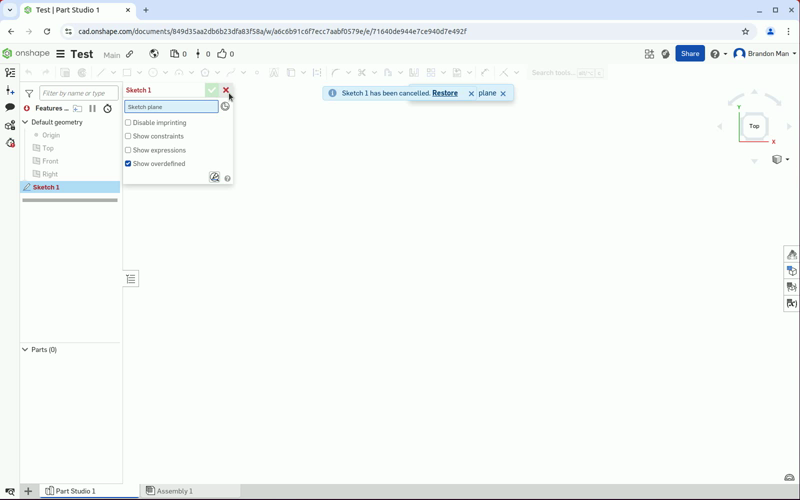
mouse_move(73, 150)
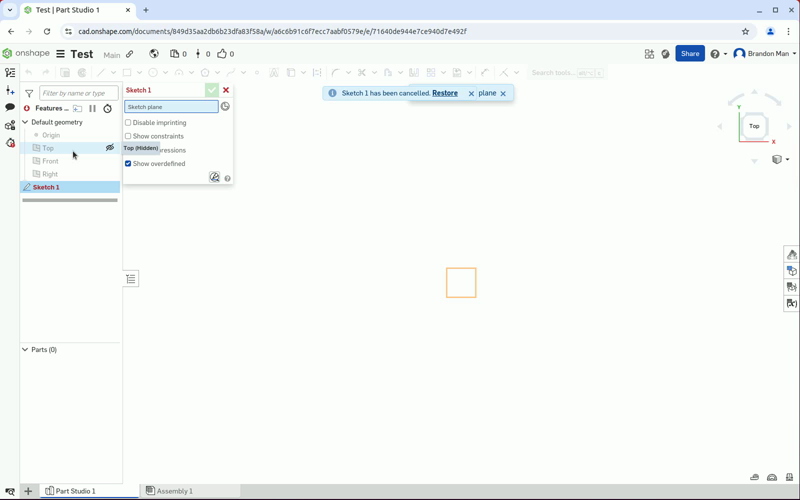
click(73, 150)
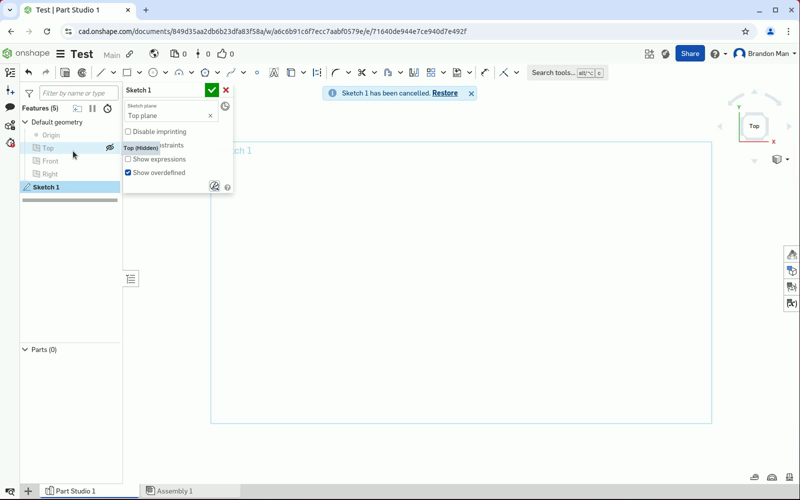
mouse_move(73, 352)
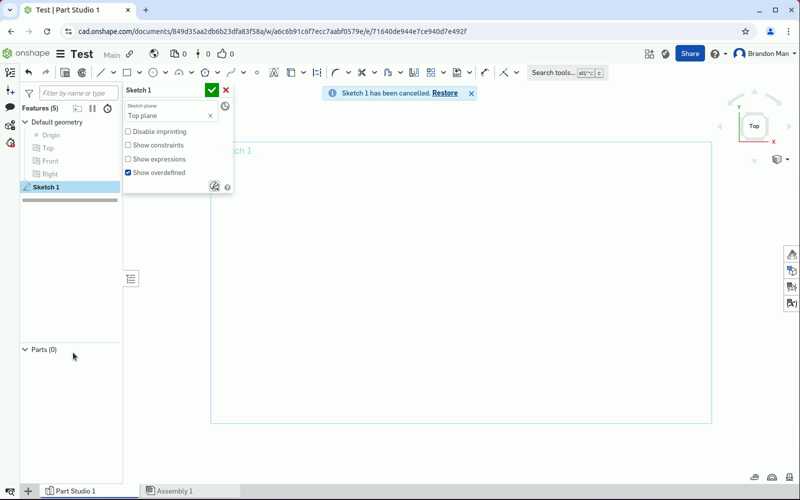
key(y)
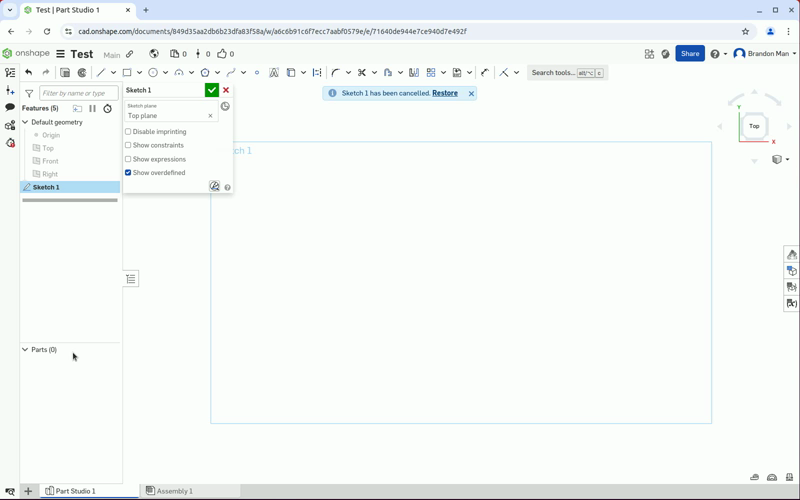
key(a)
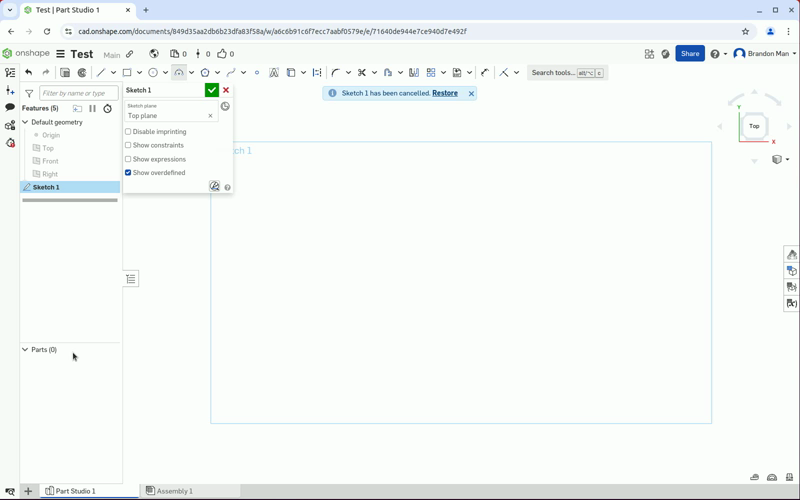
key_down(shift)
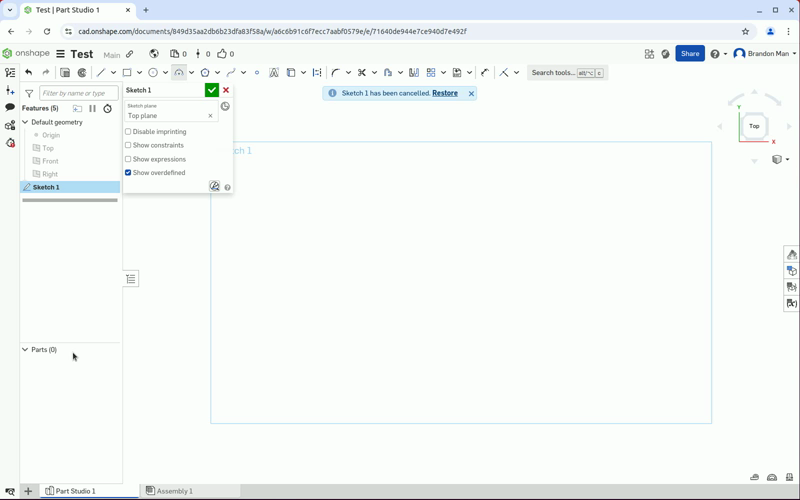
mouse_move(423, 333)
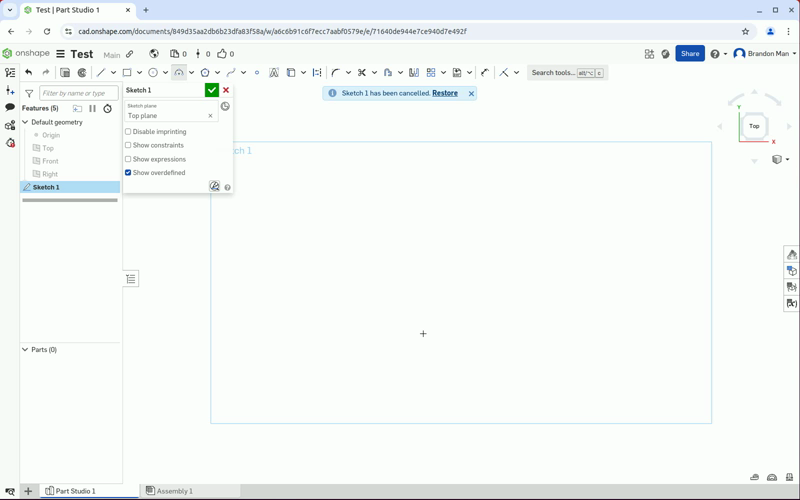
click(423, 333)
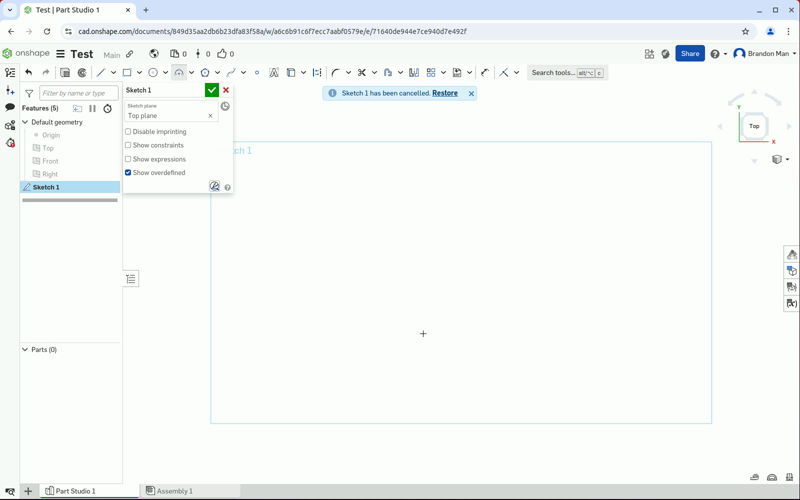
key_up(shift)
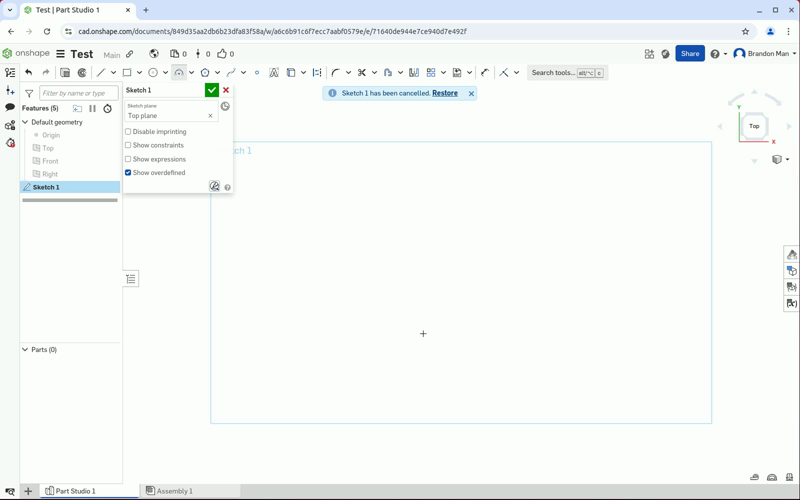
key_down(shift)
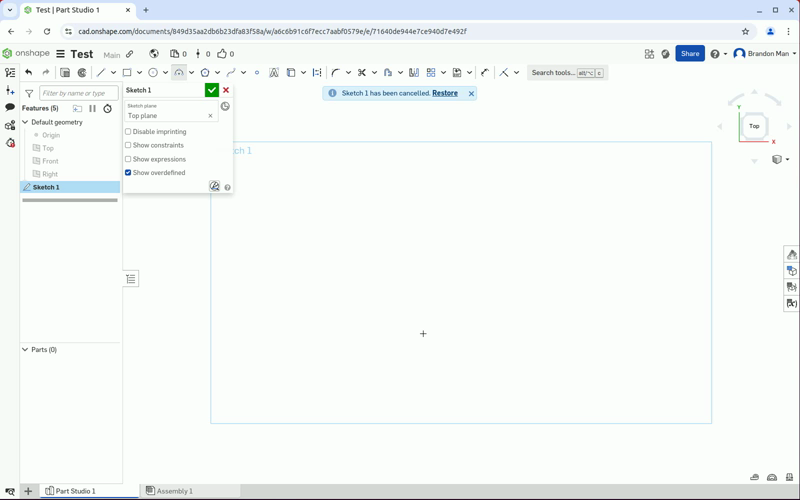
mouse_move(423, 233)
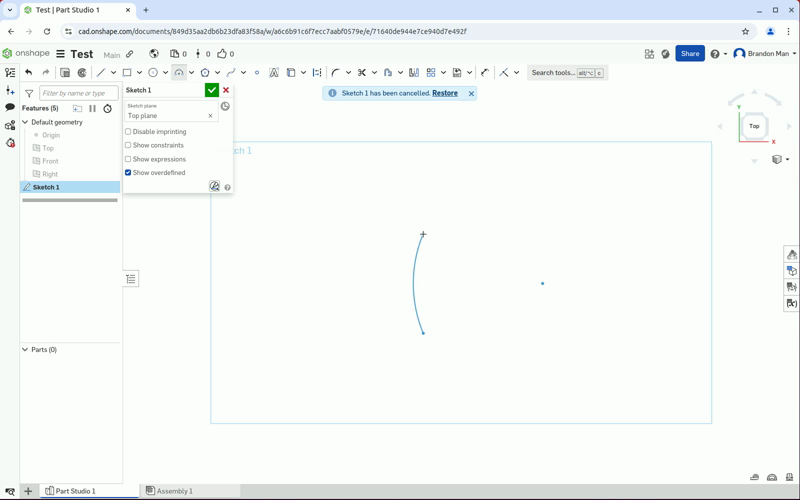
click(423, 233)
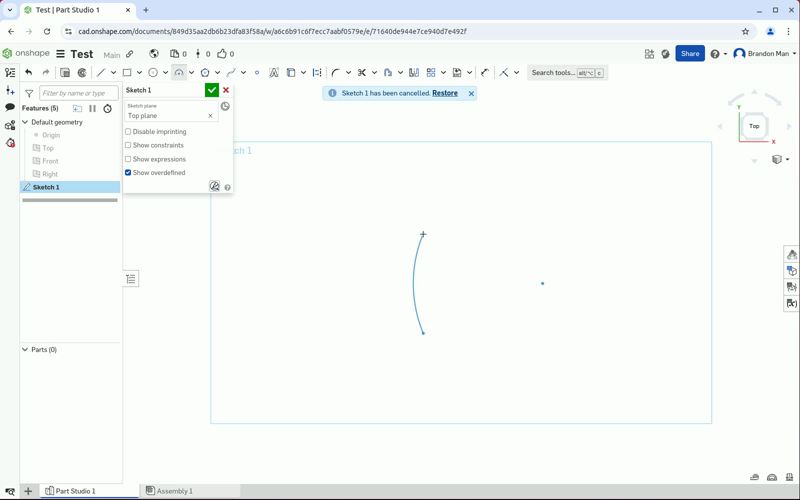
mouse_move(522, 283)
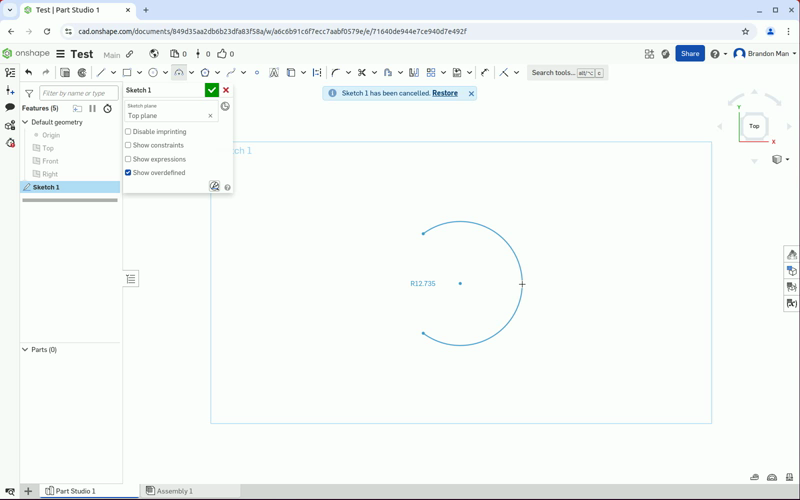
click(522, 283)
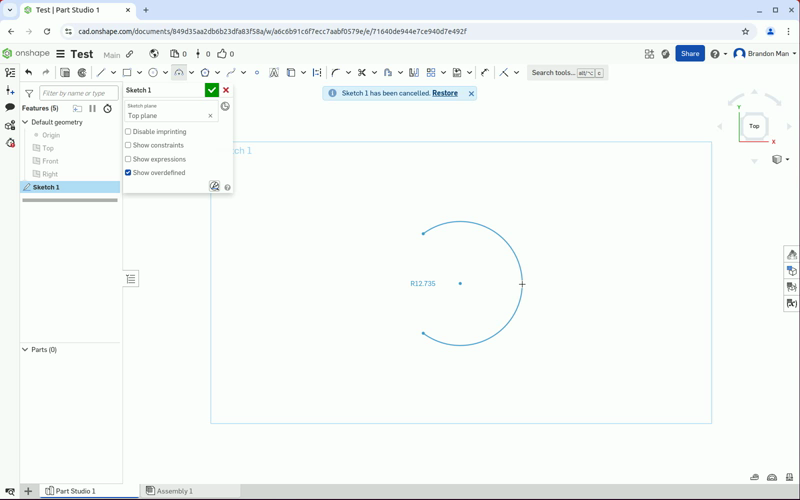
key_up(shift)
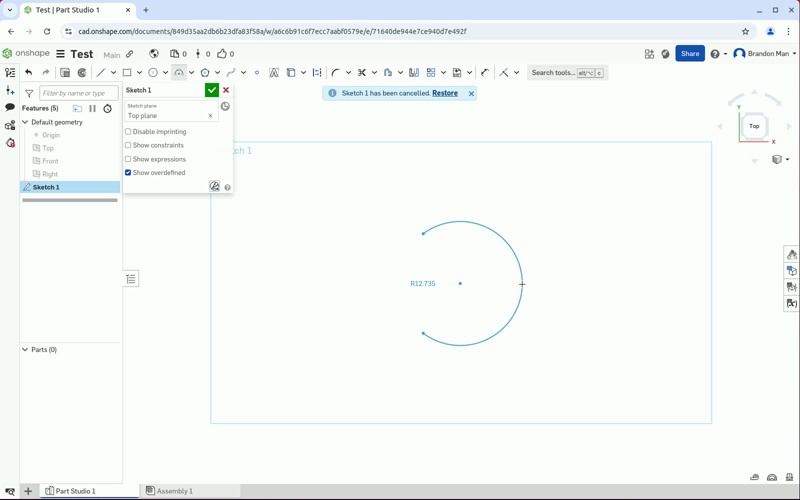
key(esc)
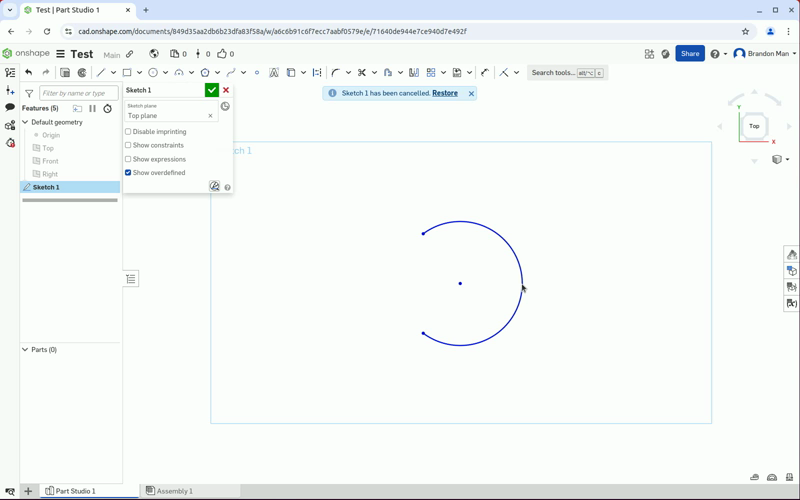
key(l)
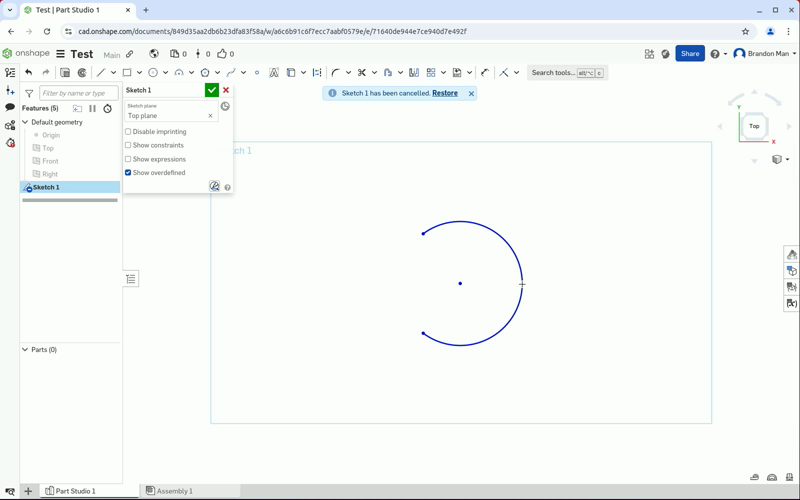
mouse_move(423, 233)
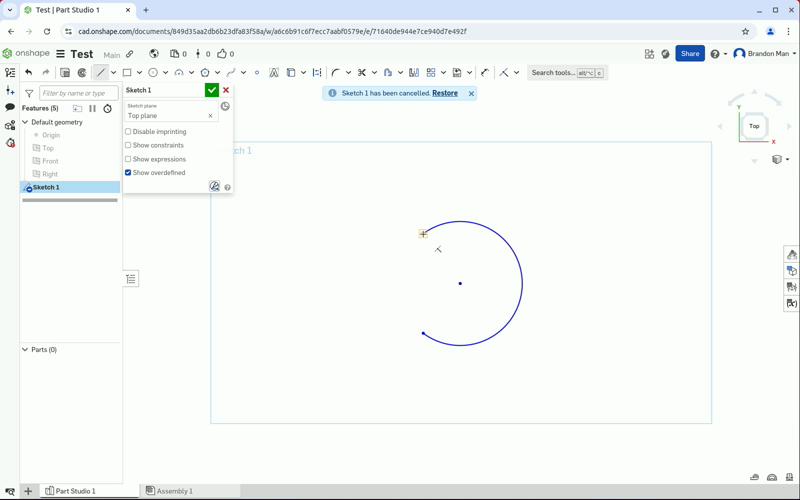
click(423, 233)
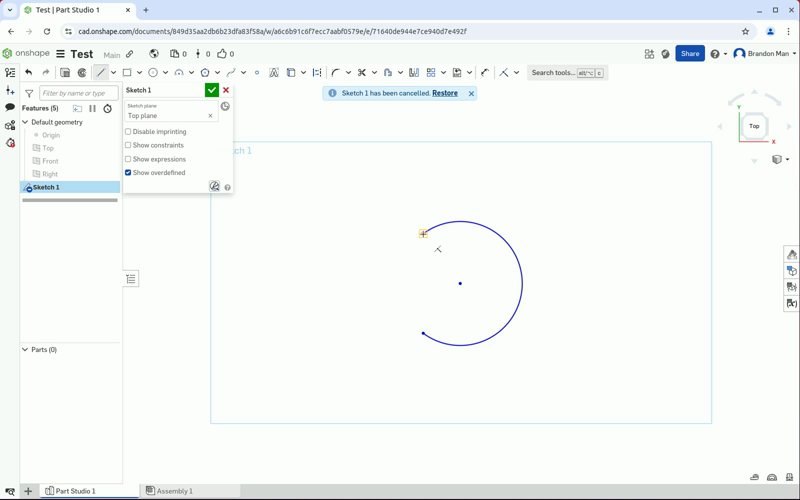
key_down(shift)
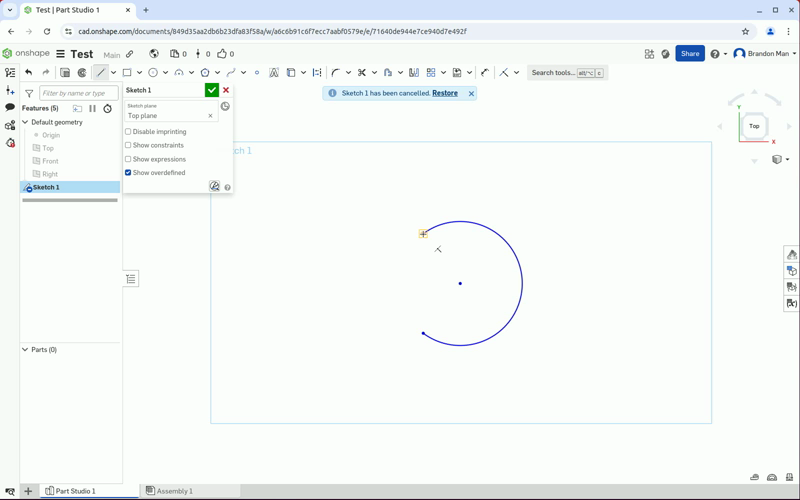
mouse_move(453, 233)
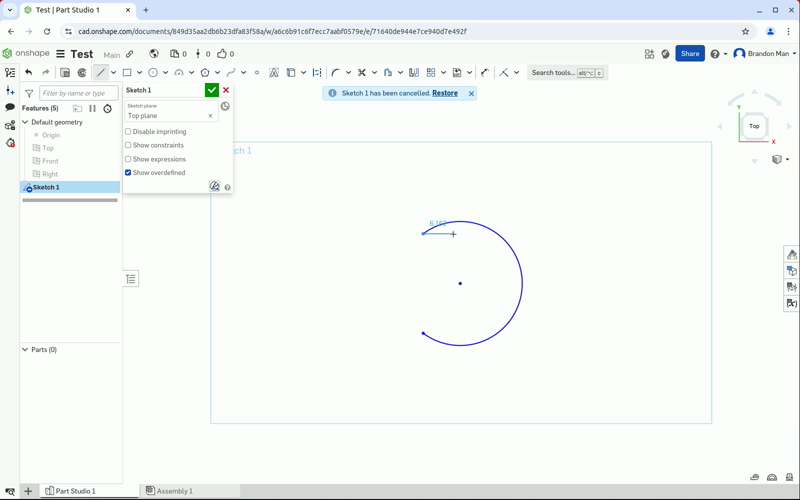
mouse_move(438, 252)
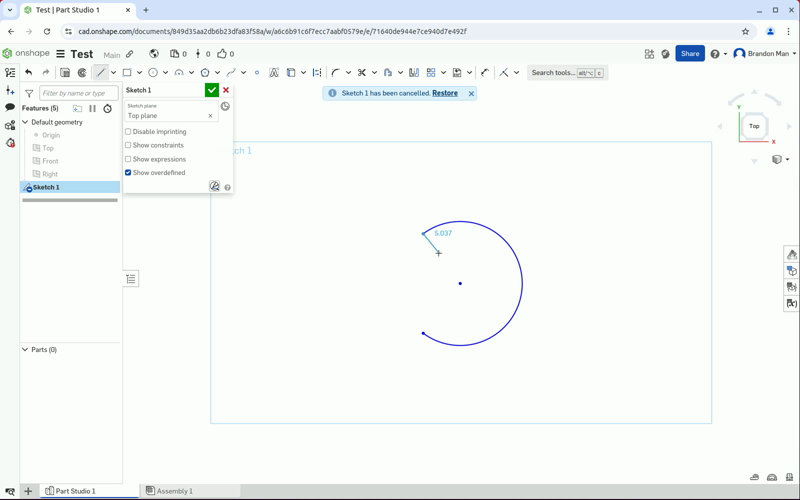
click(438, 252)
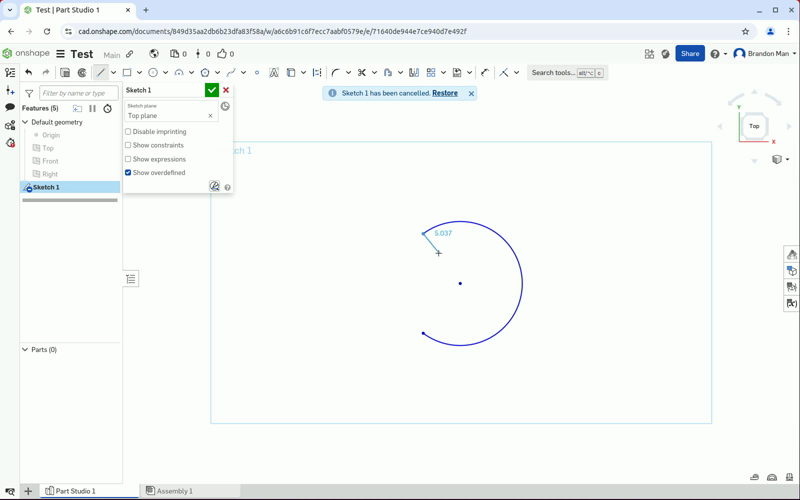
key_up(shift)
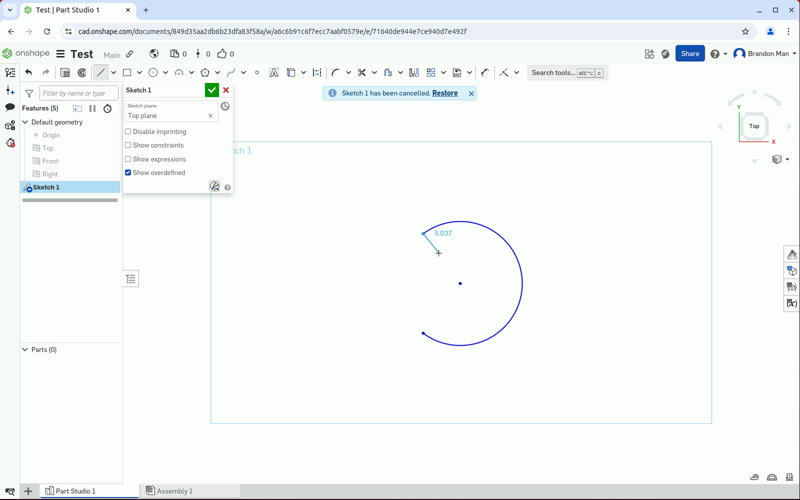
key(esc)
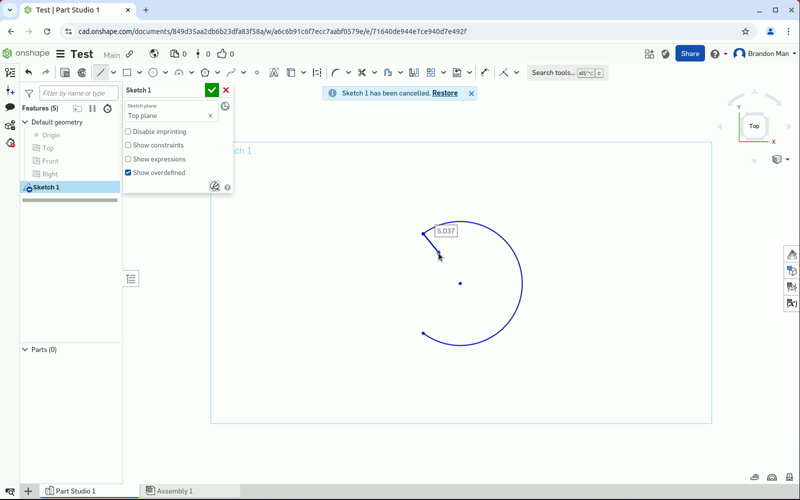
key(a)
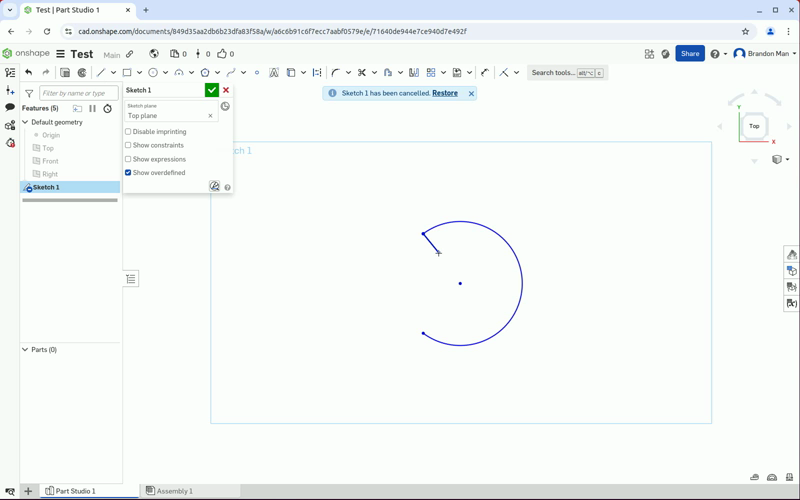
mouse_move(438, 252)
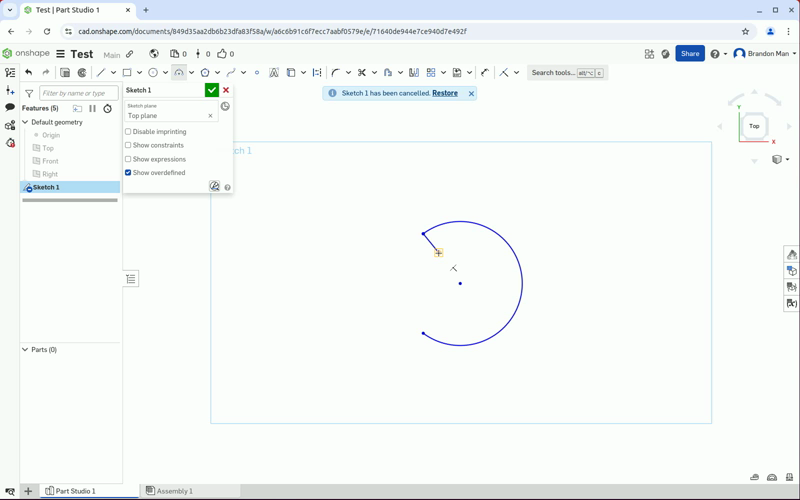
click(438, 252)
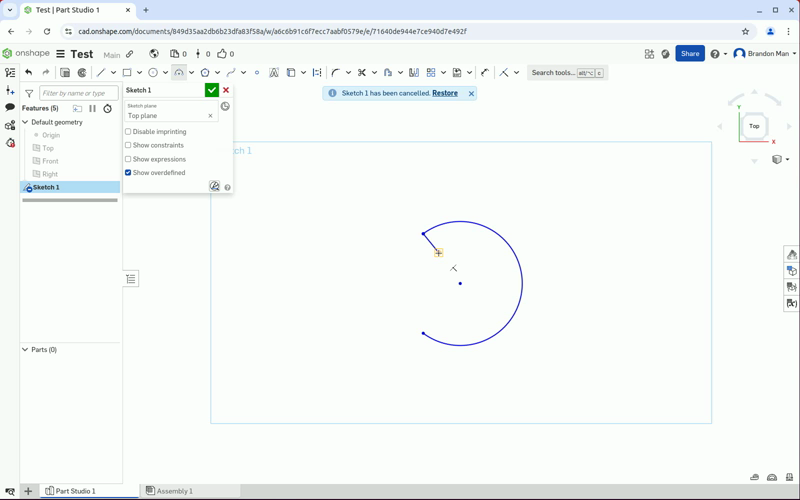
key_down(shift)
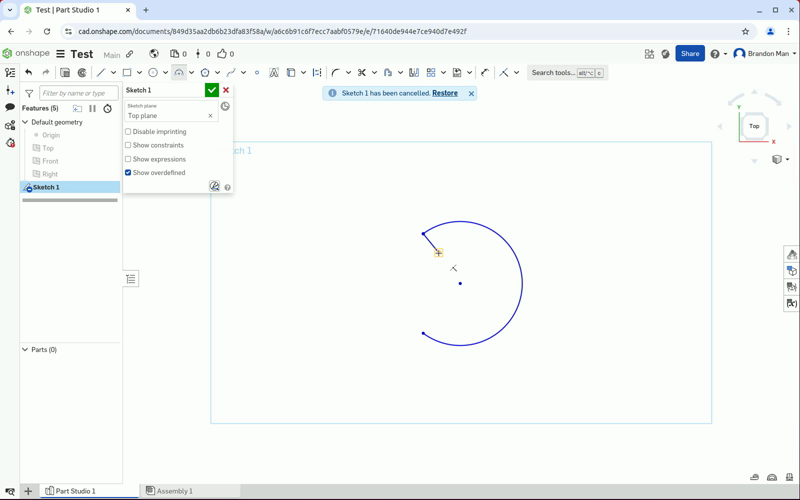
mouse_move(438, 313)
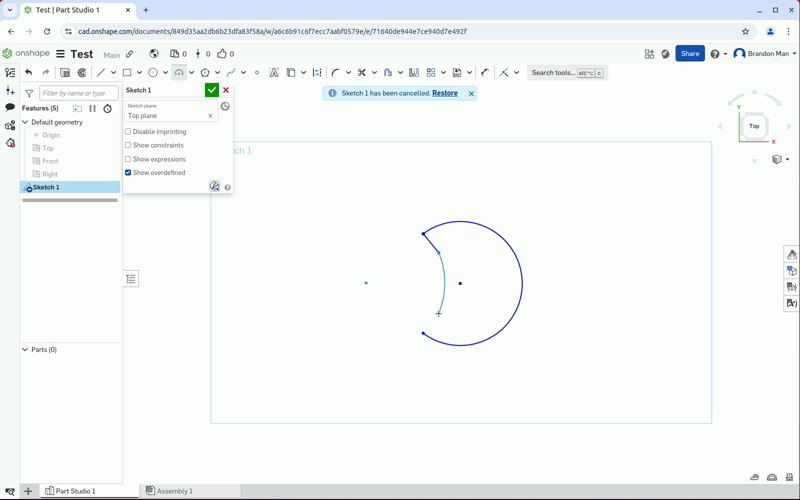
click(438, 313)
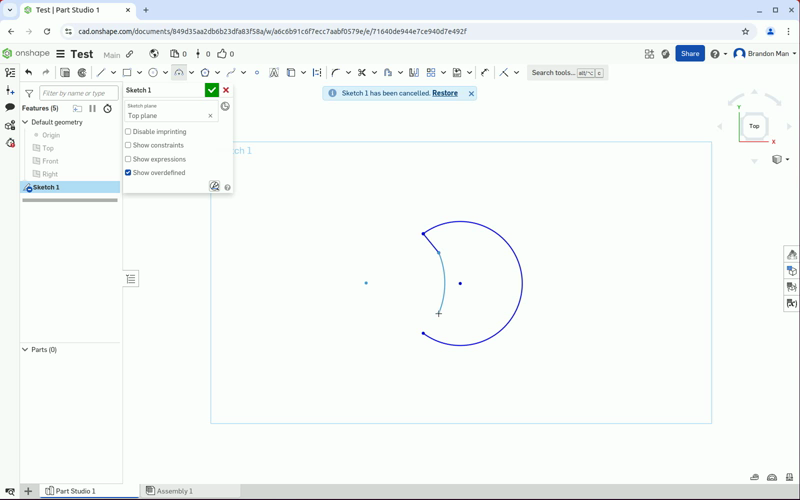
mouse_move(499, 282)
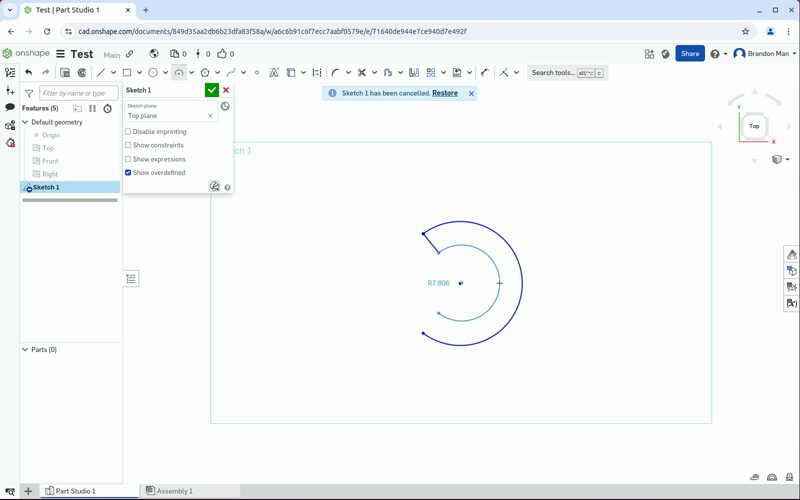
click(499, 282)
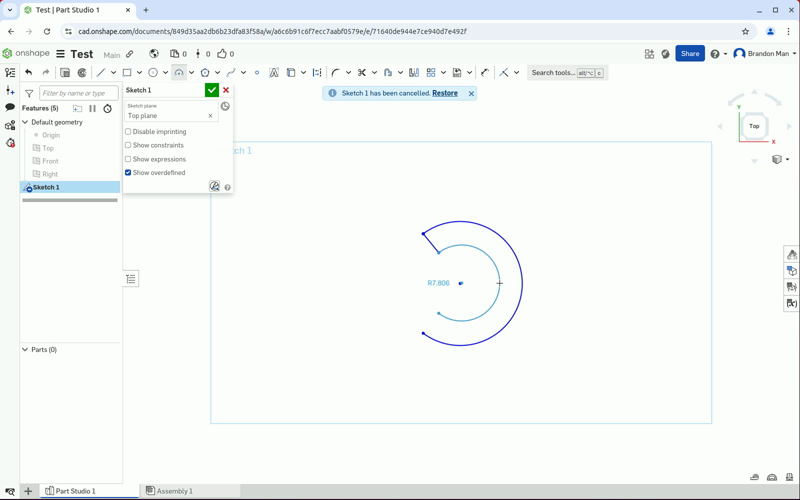
key_up(shift)
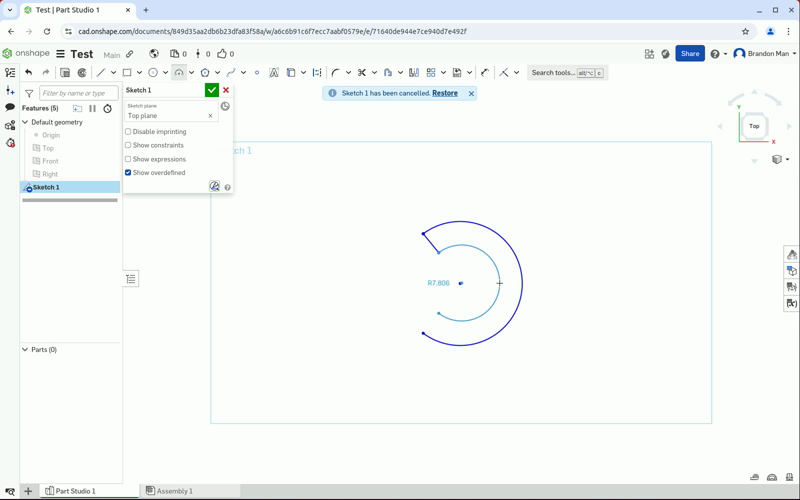
key(esc)
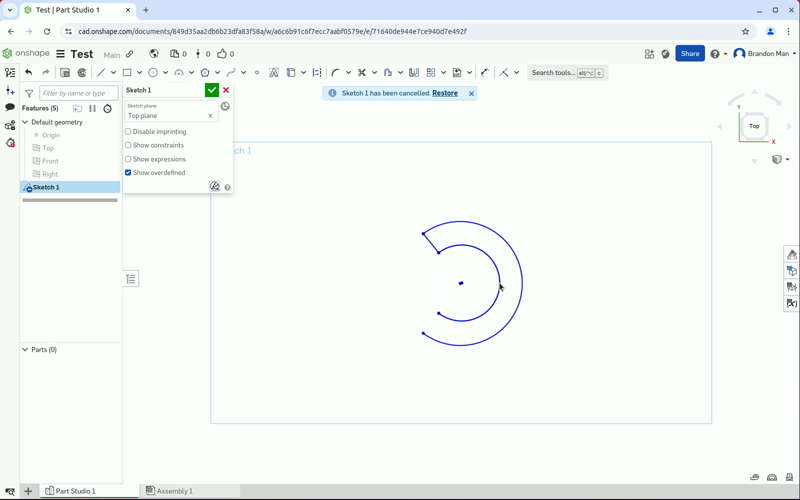
key(l)
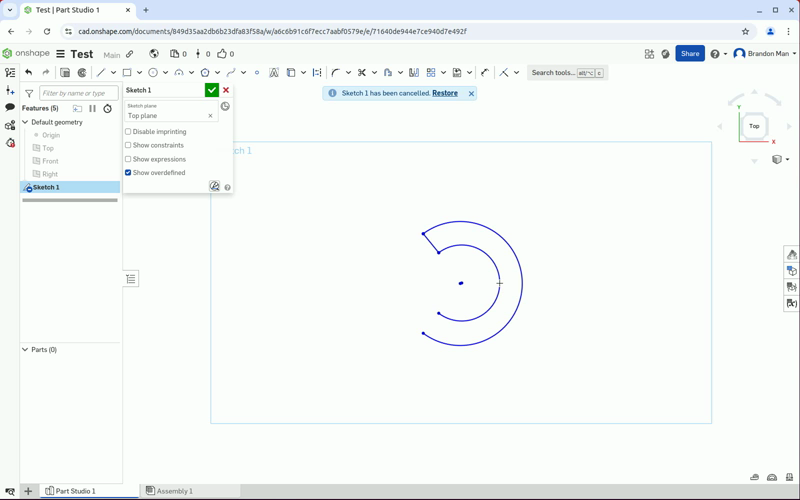
mouse_move(438, 313)
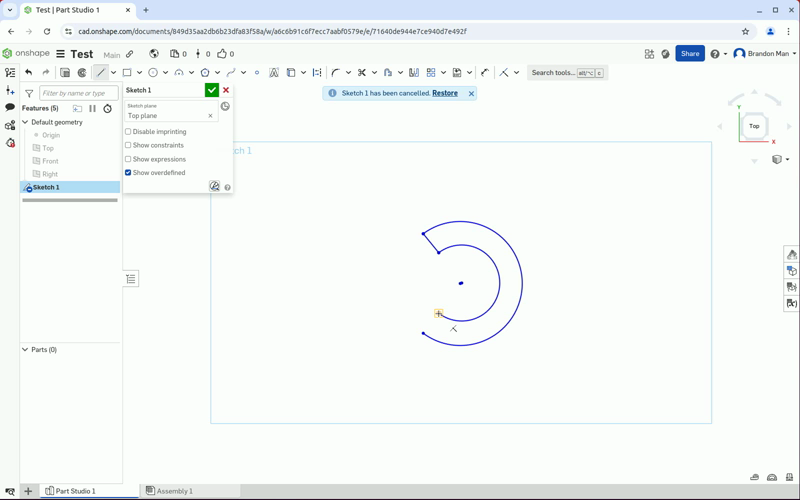
click(438, 313)
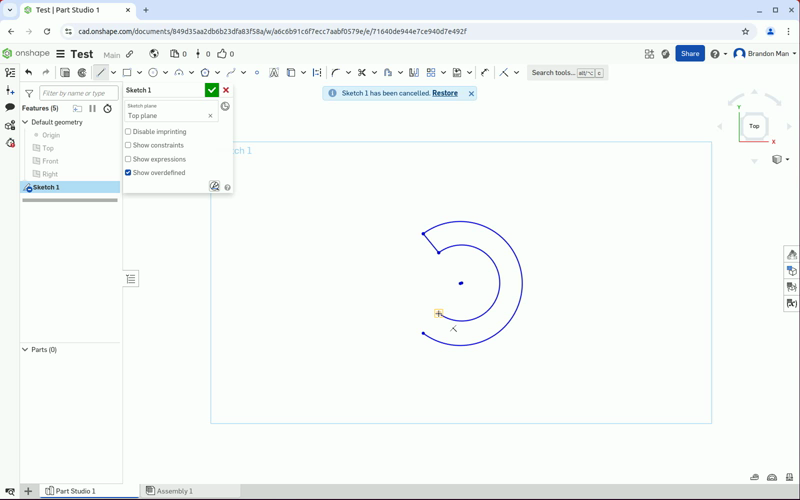
mouse_move(468, 313)
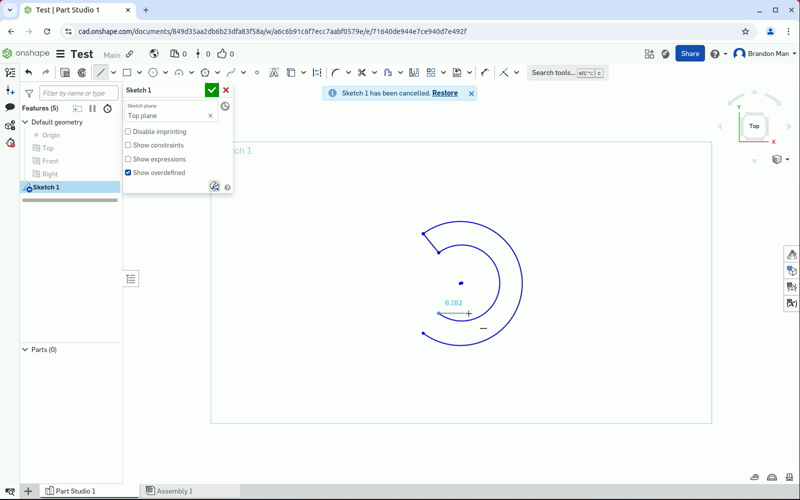
key_down(shift)
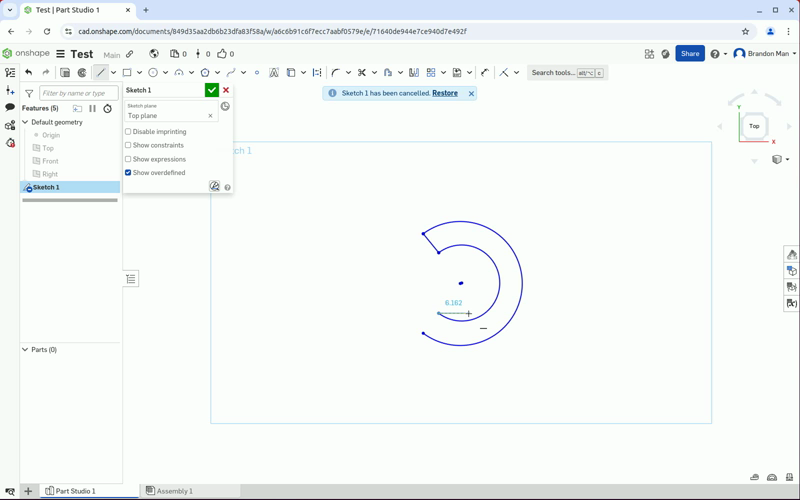
mouse_move(423, 333)
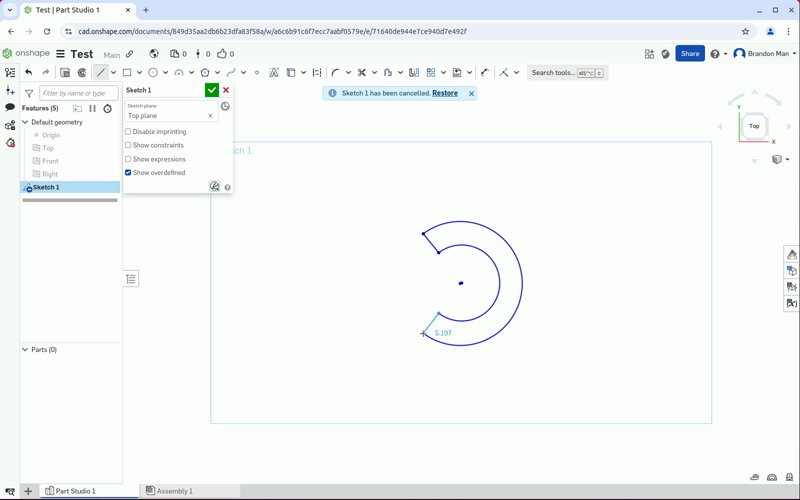
key_up(shift)
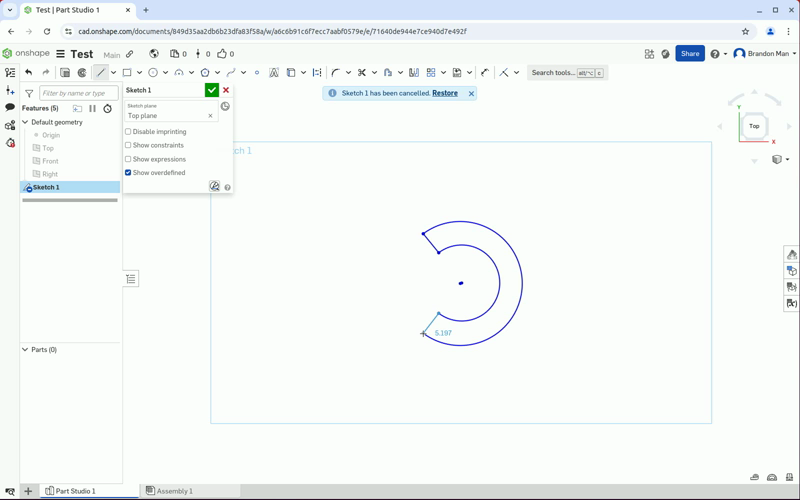
click(423, 333)
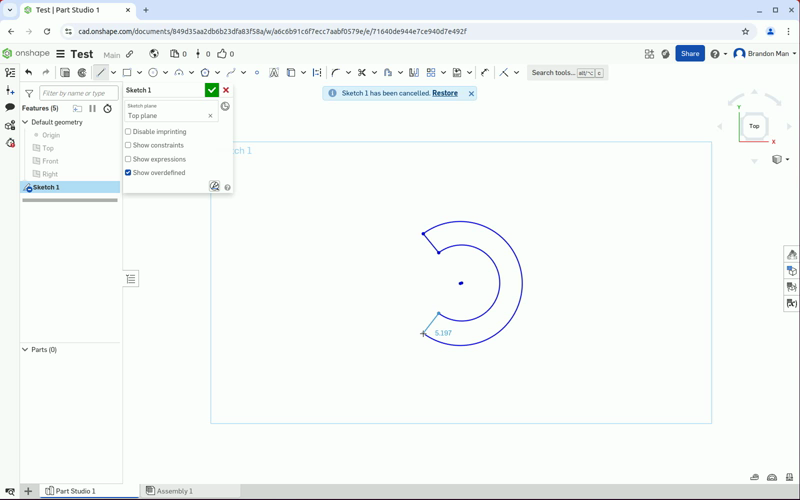
key(esc)
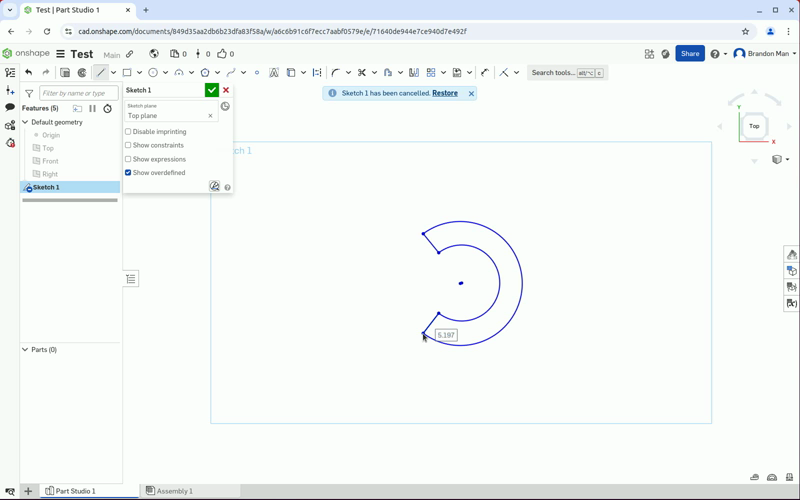
mouse_move(482, 232)
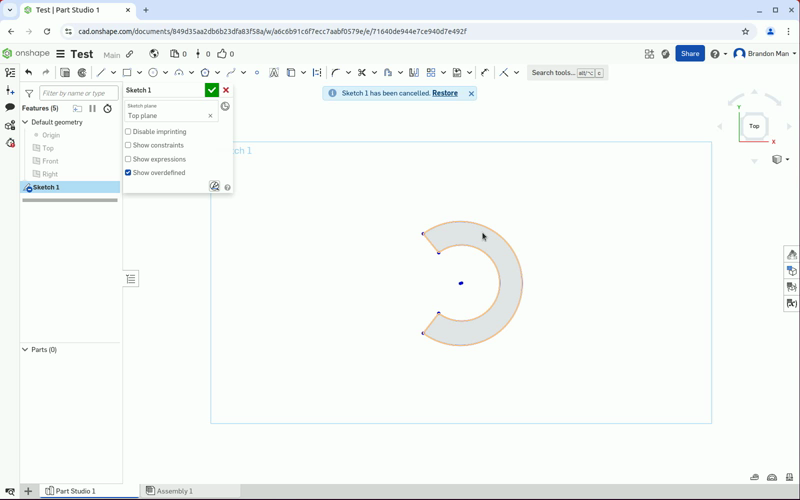
click(482, 232)
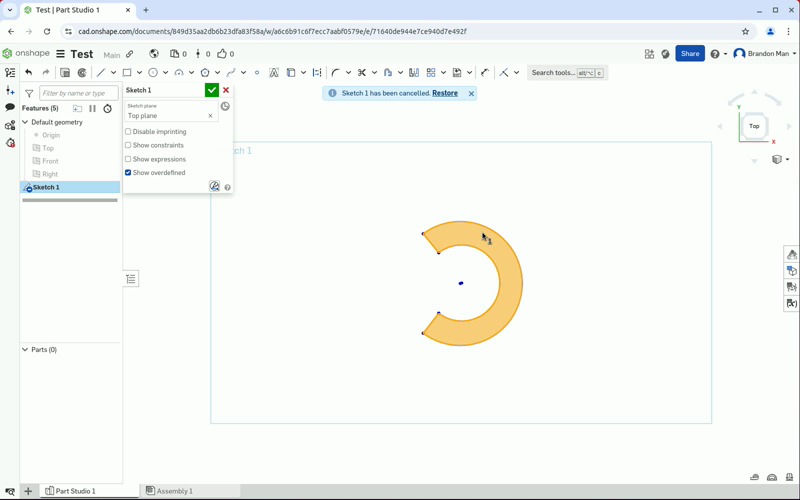
mouse_move(73, 352)
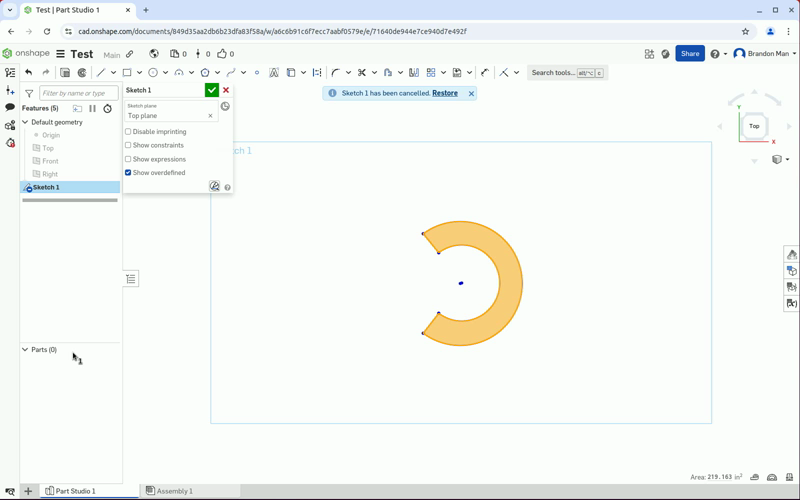
key(shift+y)
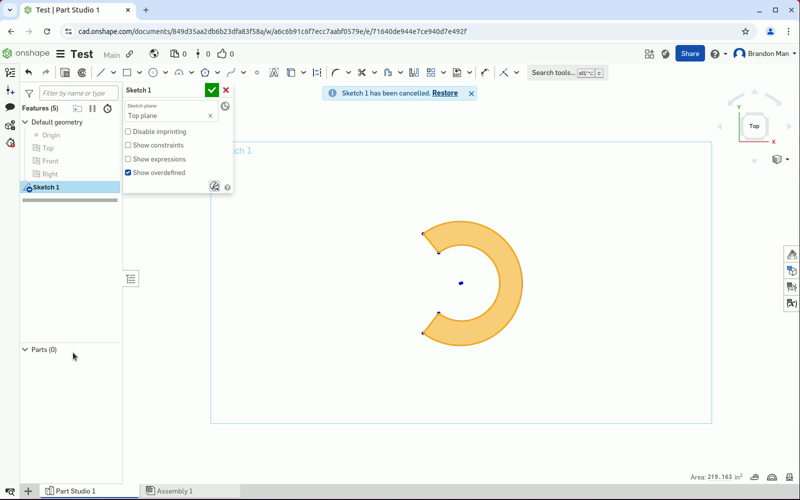
key(shift+e)
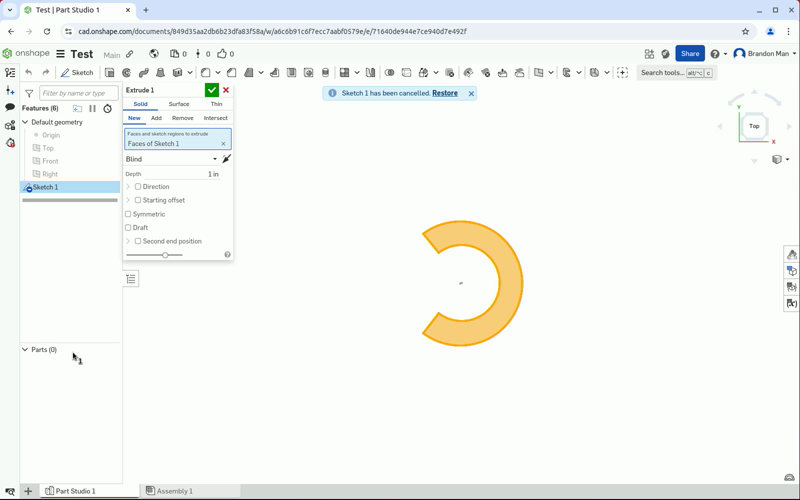
mouse_move(143, 106)
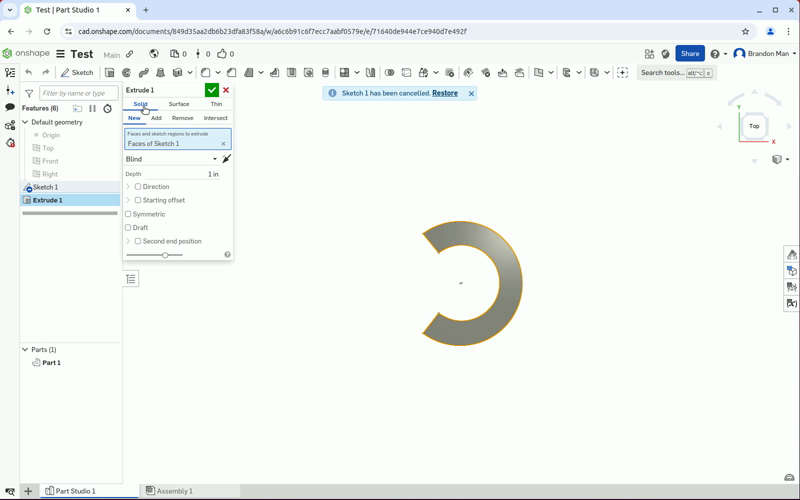
click(143, 106)
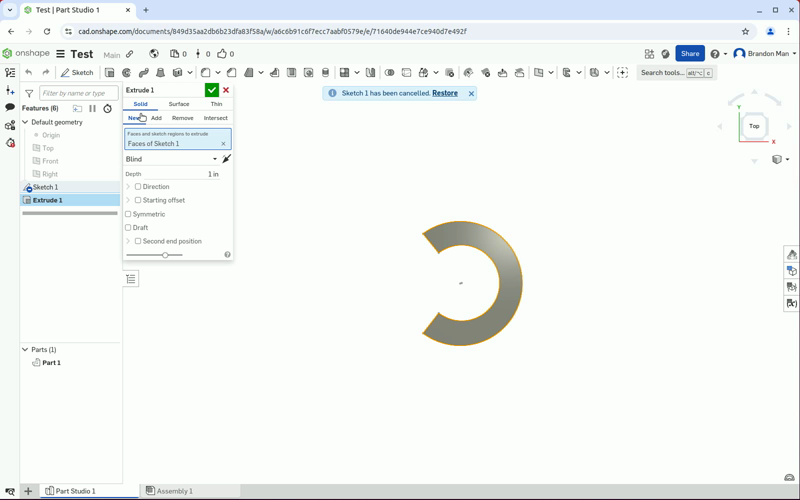
mouse_move(137, 120)
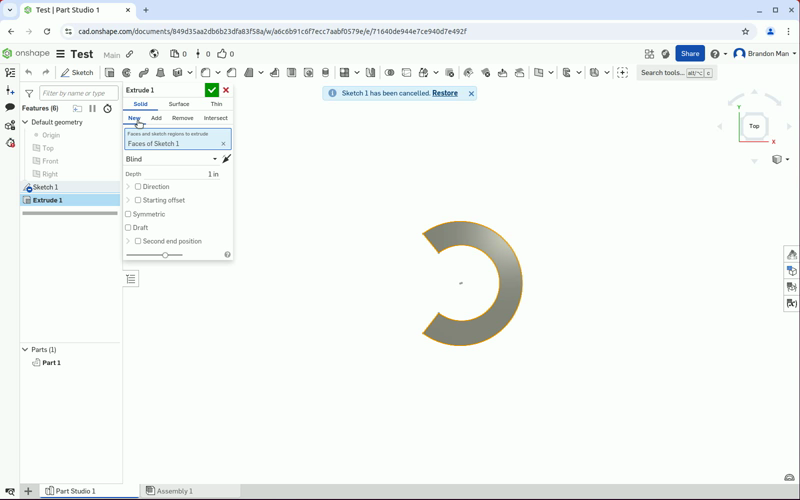
click(137, 120)
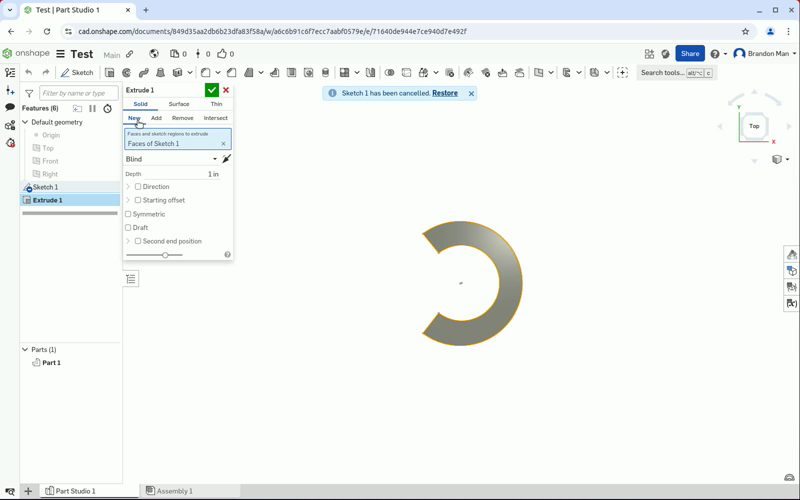
key(tab, 4)
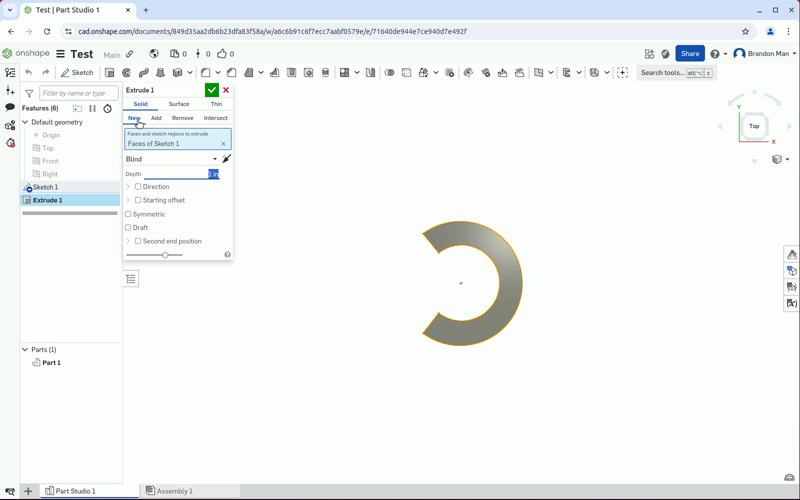
text(20.46)
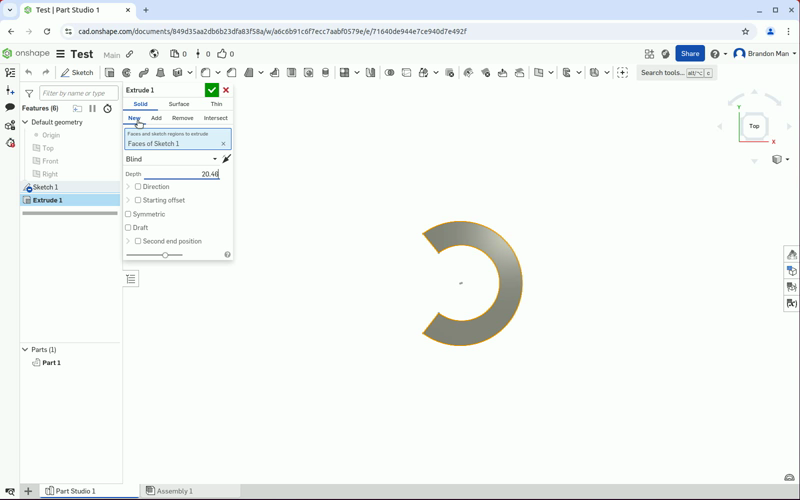
key(enter)
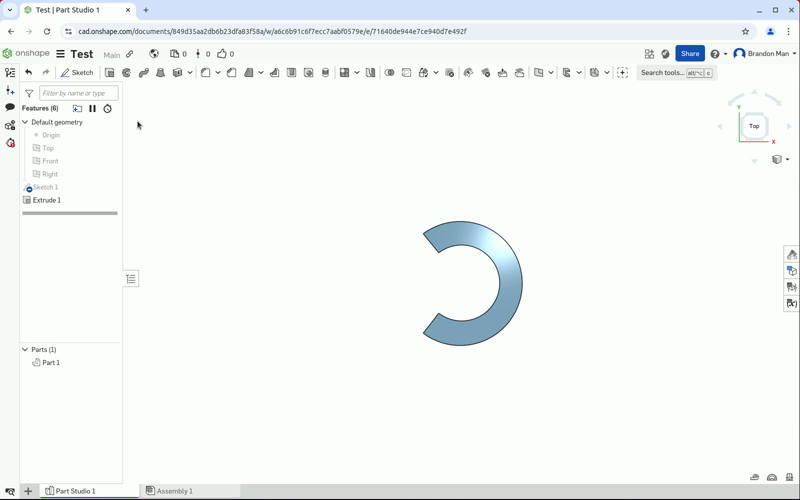
key(shift+h)
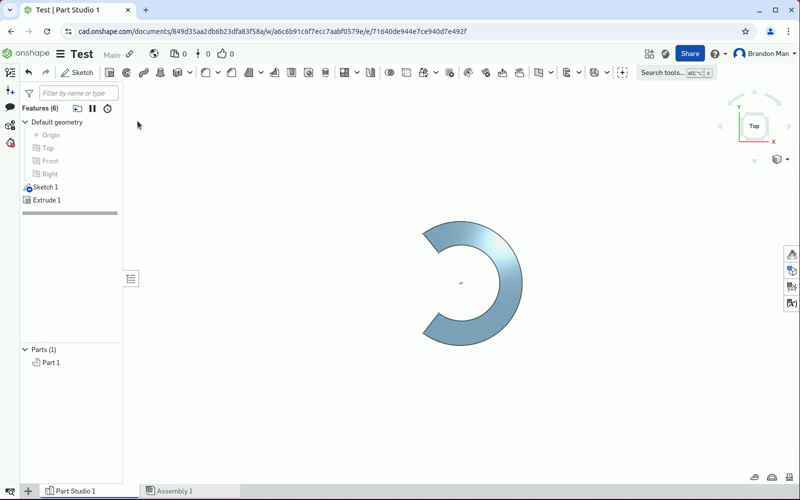
key(shift+h)
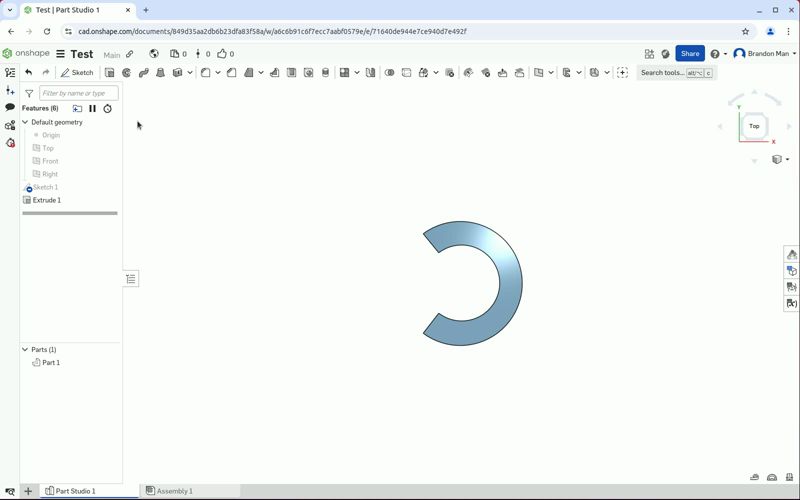
mouse_move(73, 189)
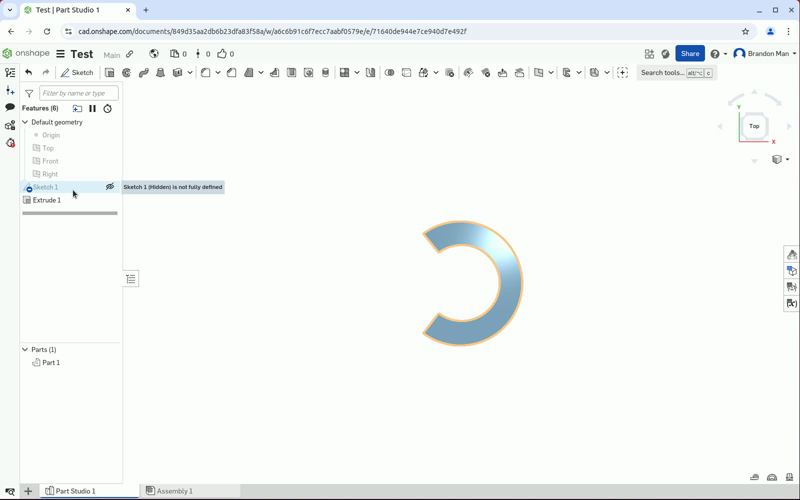
click(73, 189)
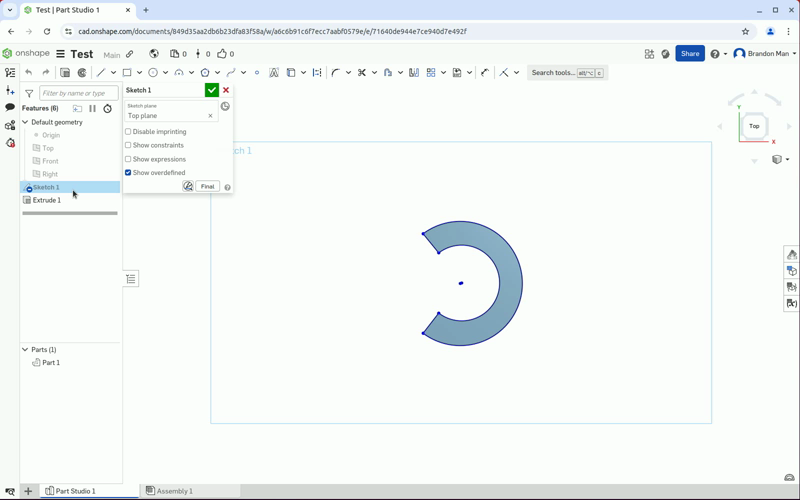
mouse_move(229, 92)
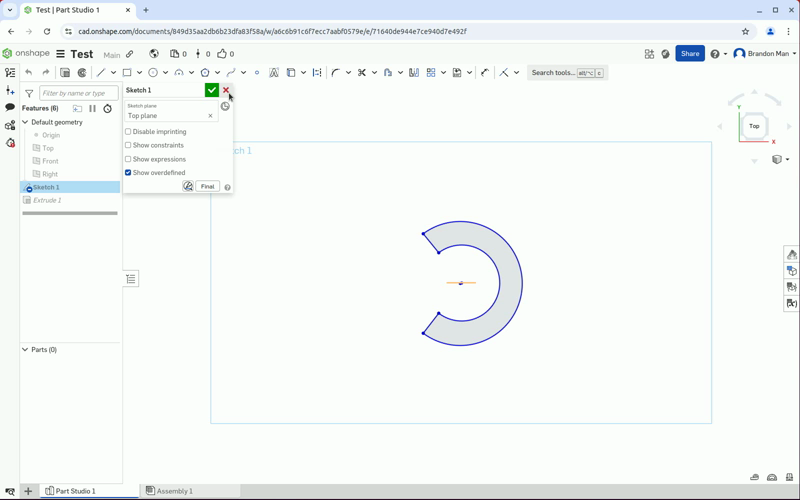
click(229, 92)
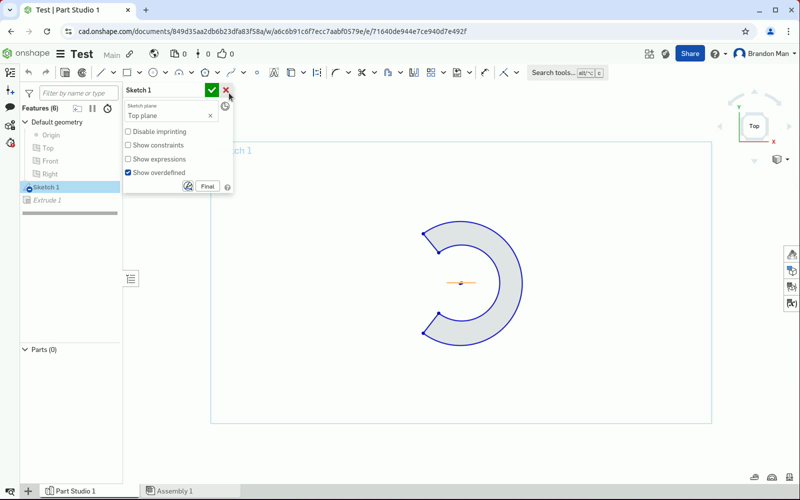
key(shift+s)
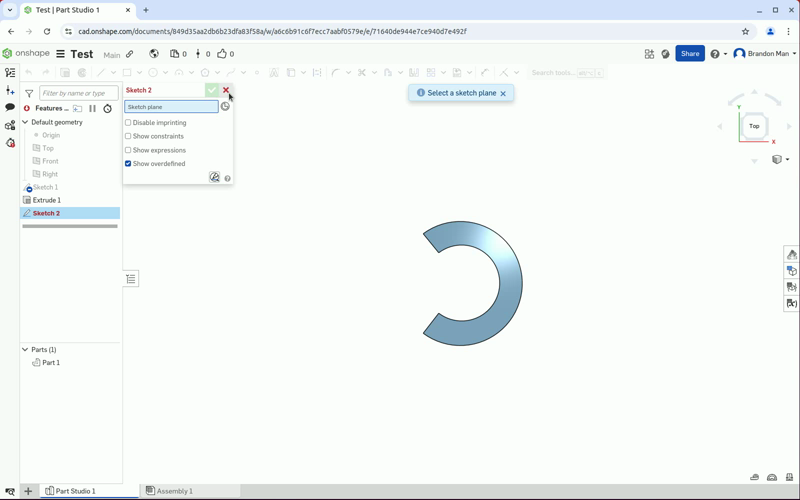
mouse_move(73, 150)
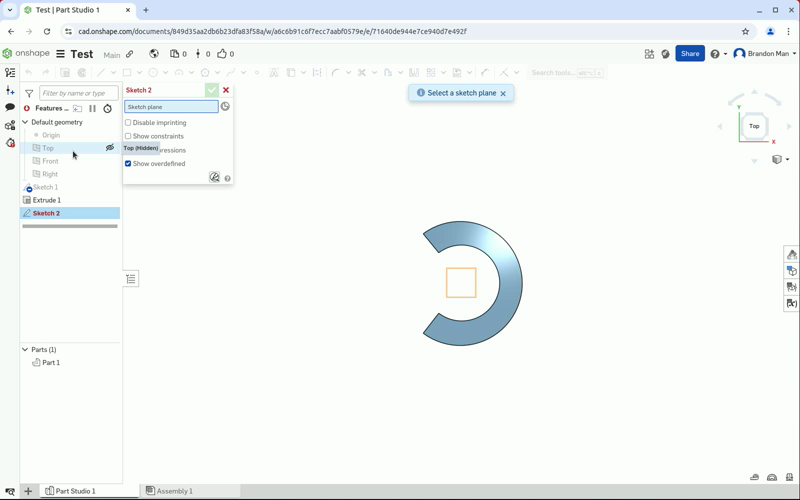
click(73, 150)
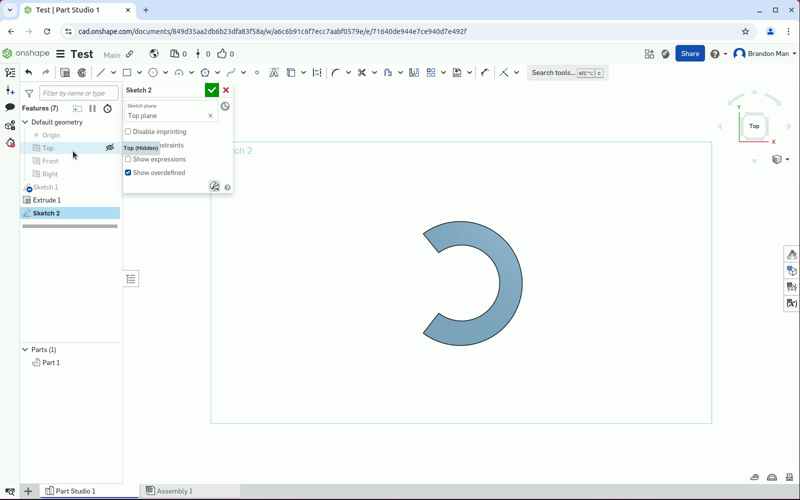
mouse_move(73, 352)
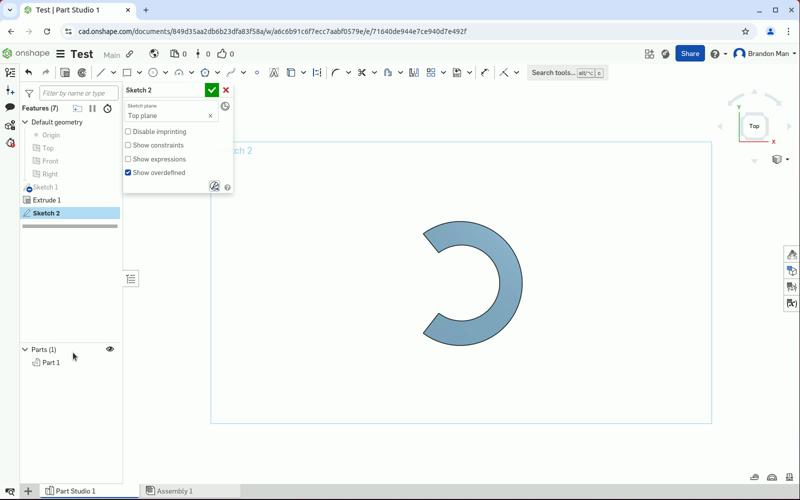
key(y)
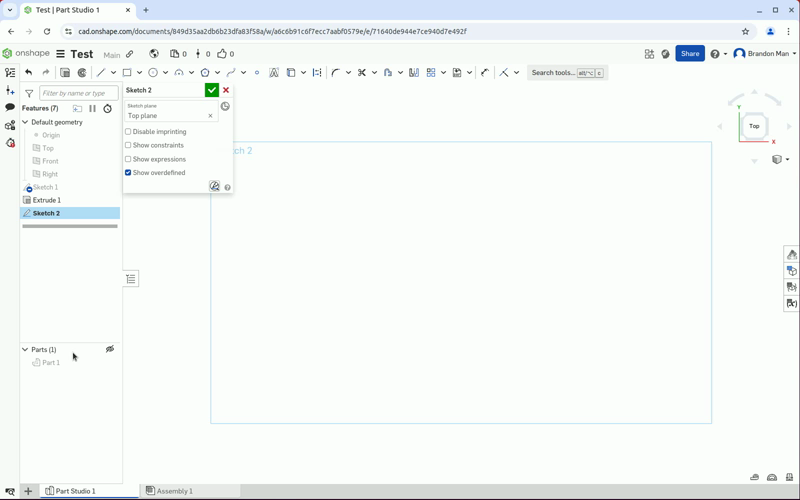
key(l)
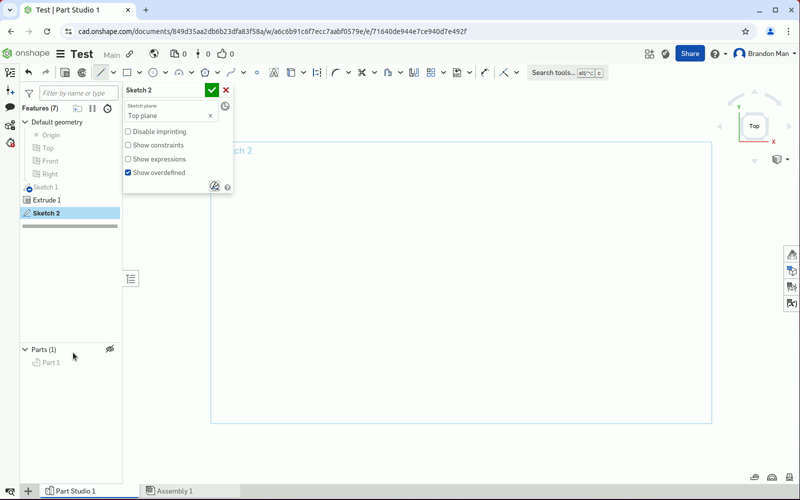
key_down(shift)
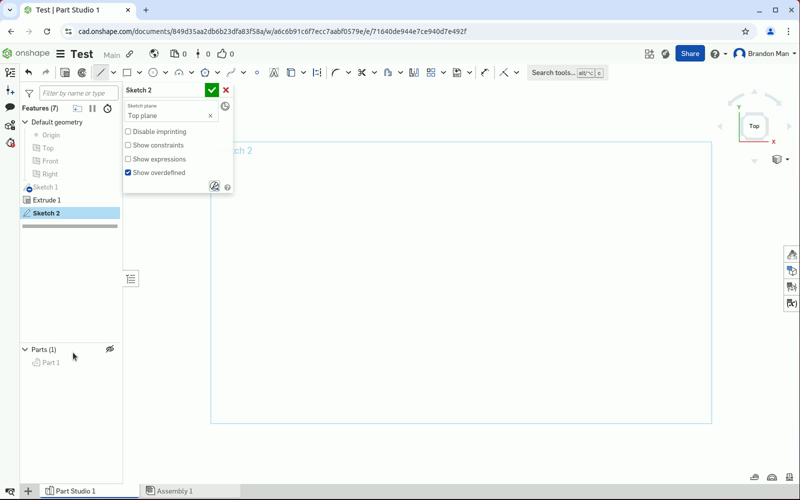
mouse_move(498, 333)
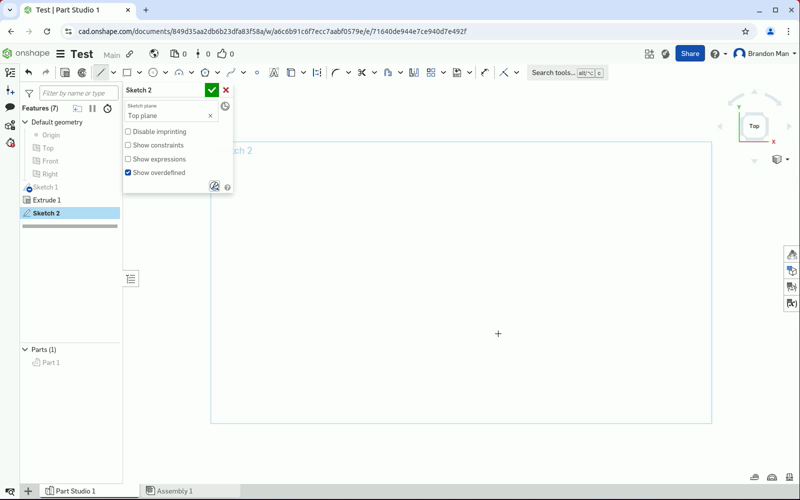
click(498, 333)
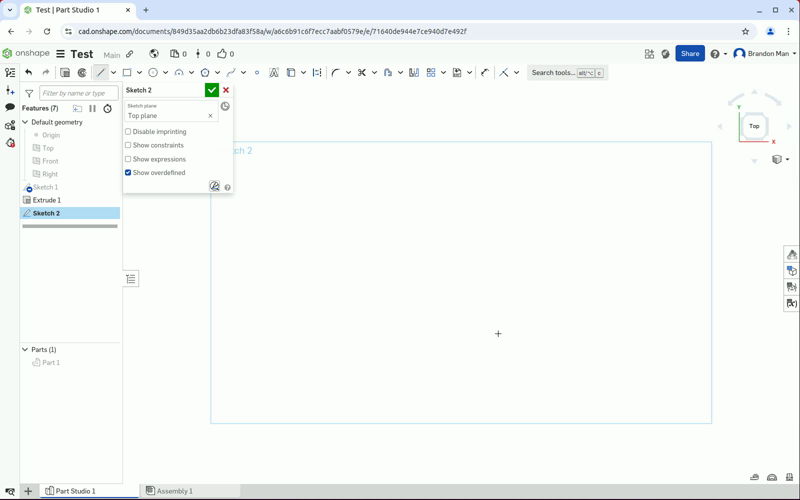
key_up(shift)
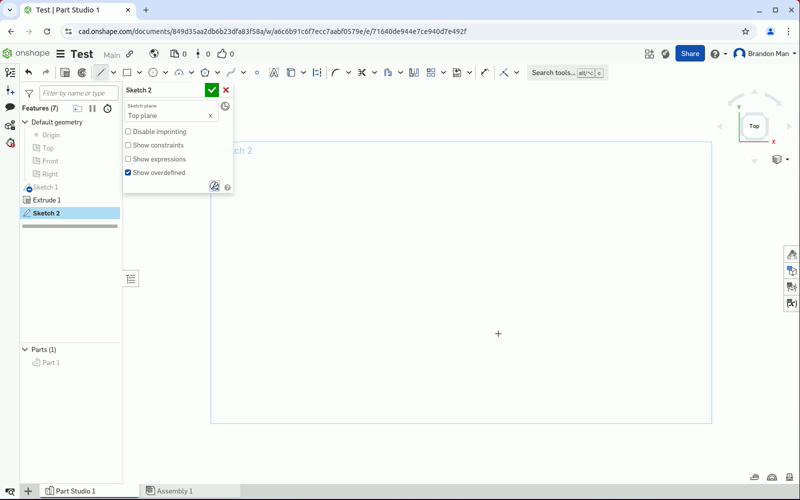
key_down(shift)
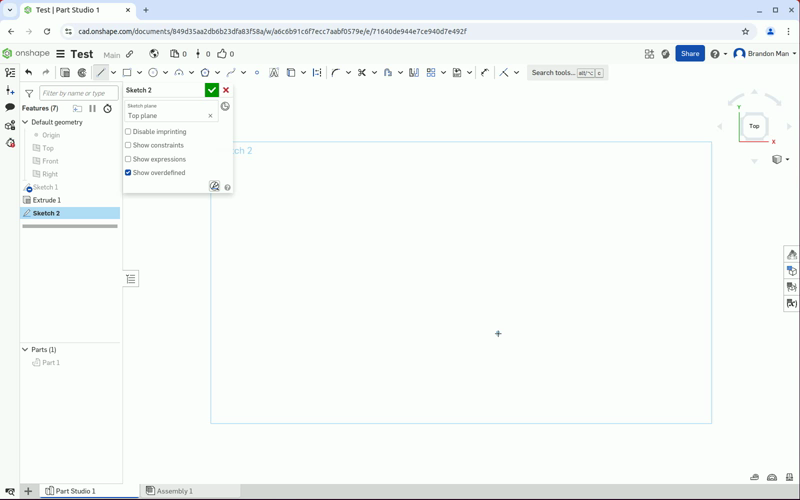
mouse_move(528, 333)
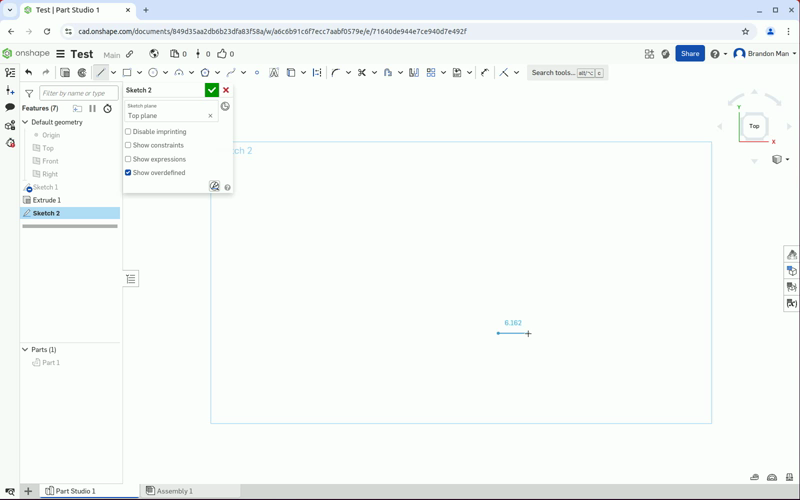
mouse_move(532, 333)
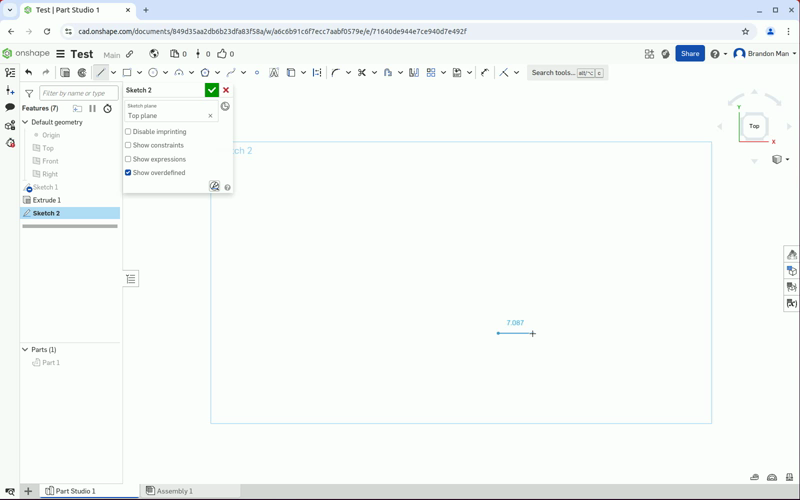
click(532, 333)
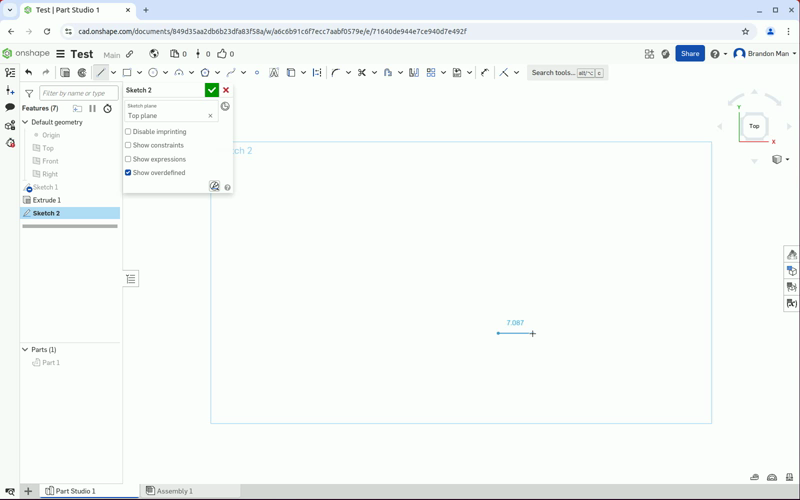
key_up(shift)
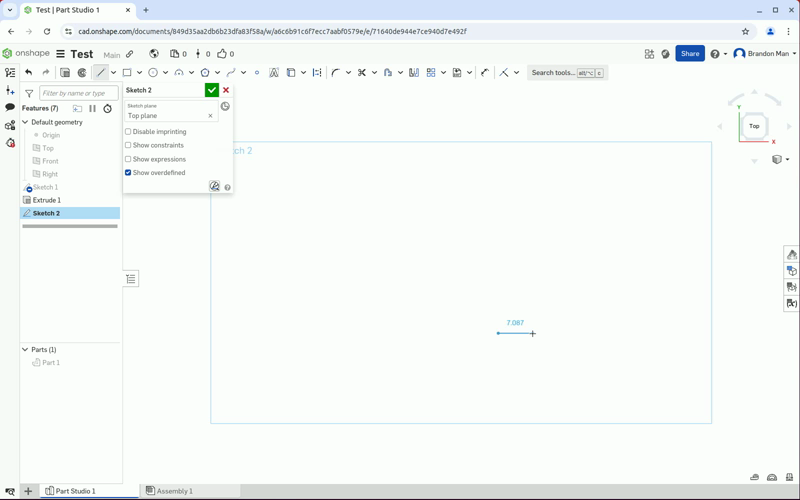
key(esc)
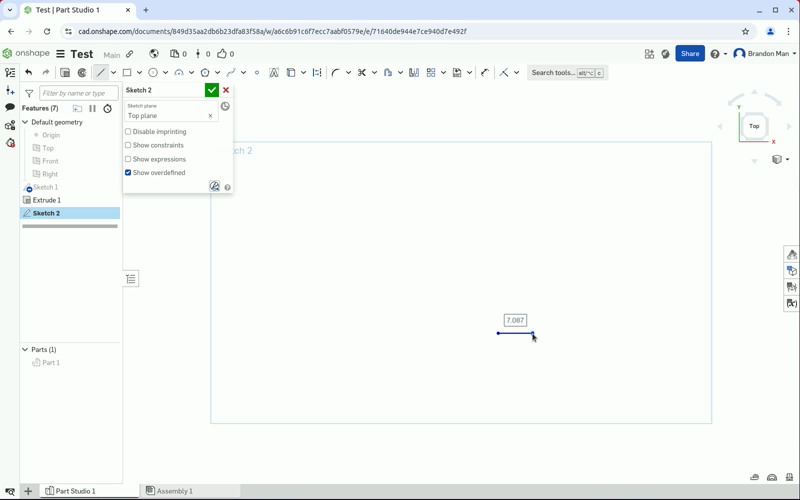
key(a)
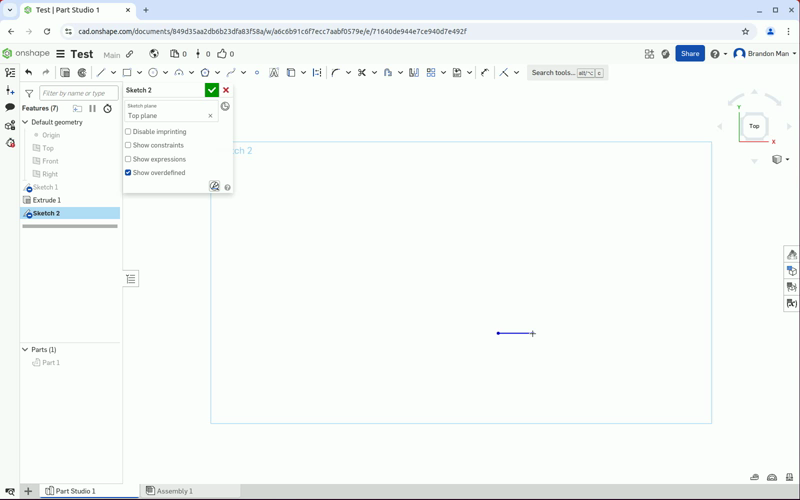
mouse_move(532, 333)
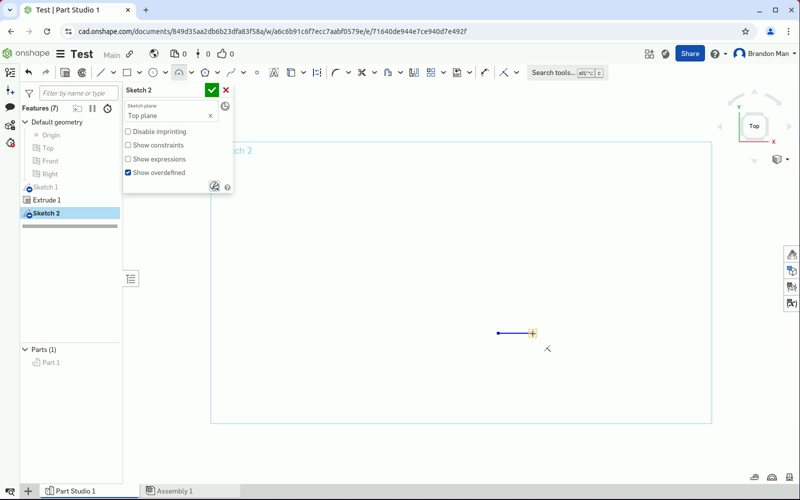
click(532, 333)
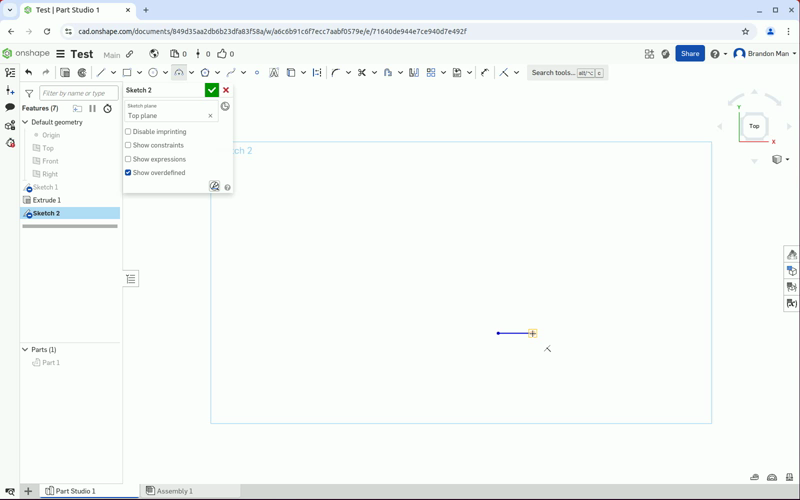
key_down(shift)
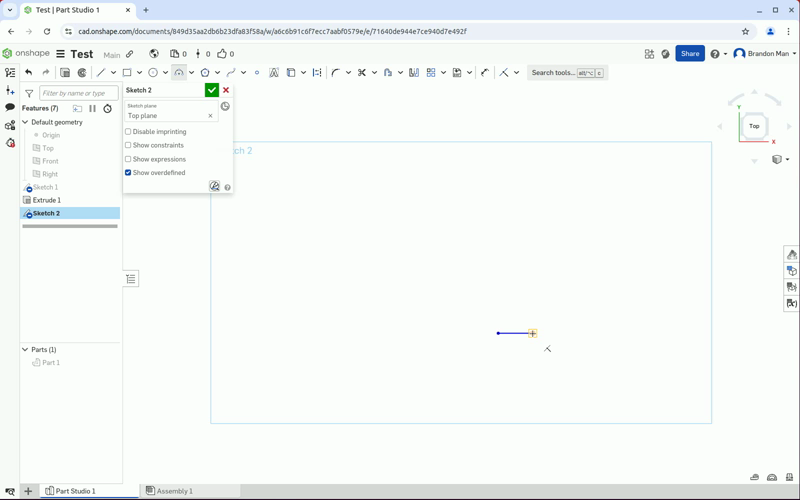
mouse_move(532, 233)
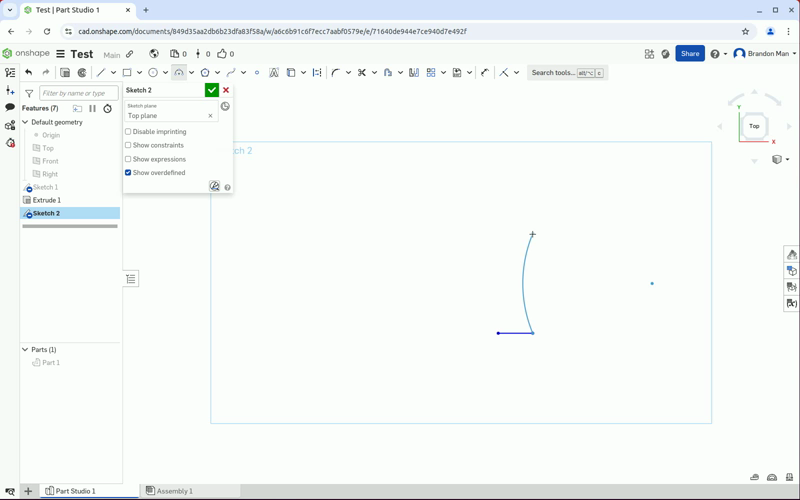
click(532, 233)
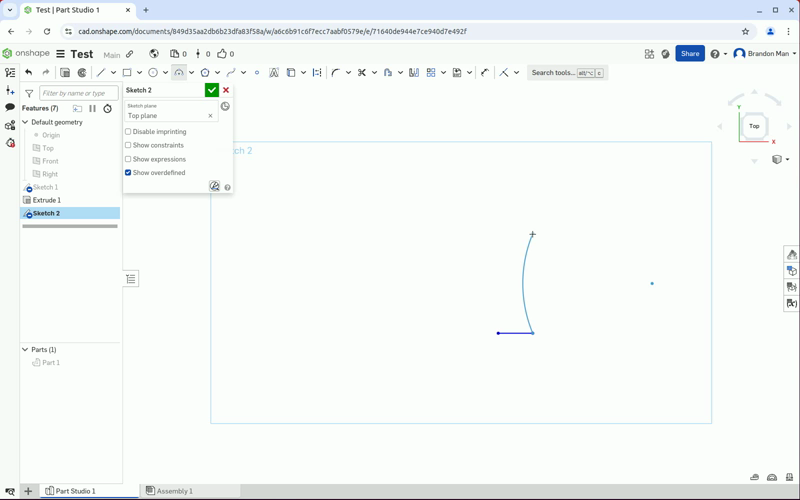
mouse_move(548, 283)
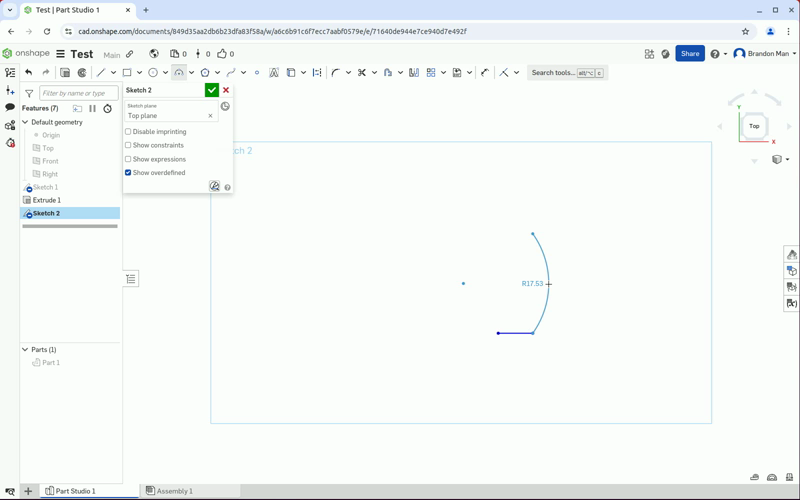
click(548, 283)
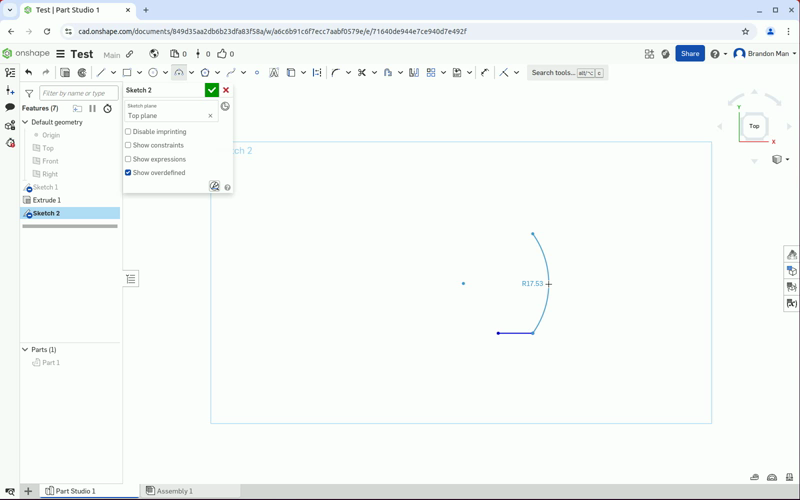
key_up(shift)
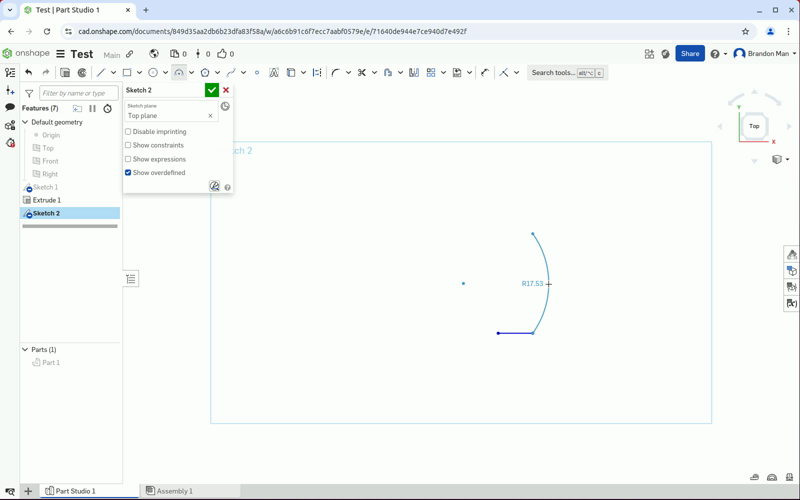
key(esc)
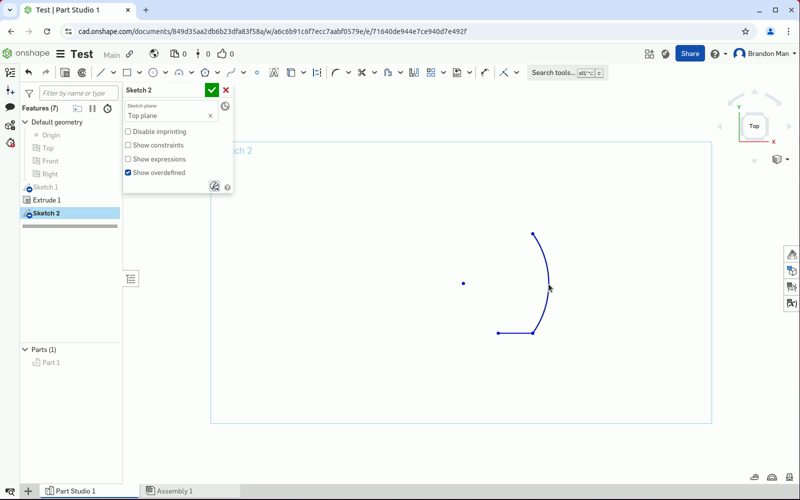
key(l)
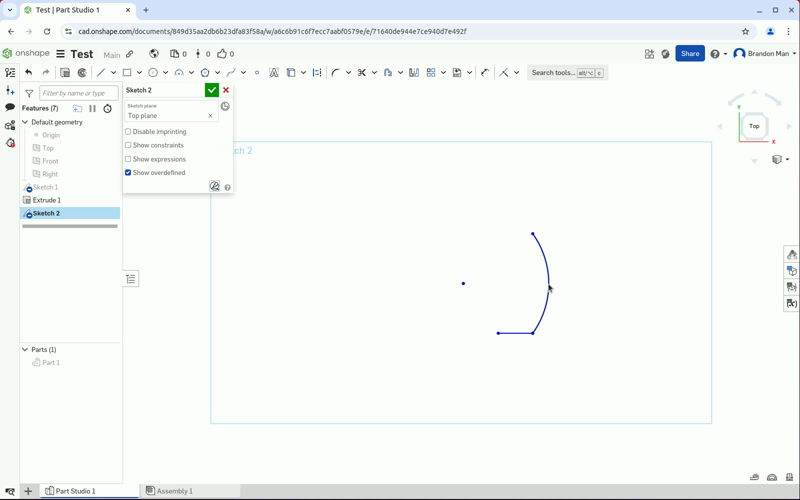
mouse_move(532, 233)
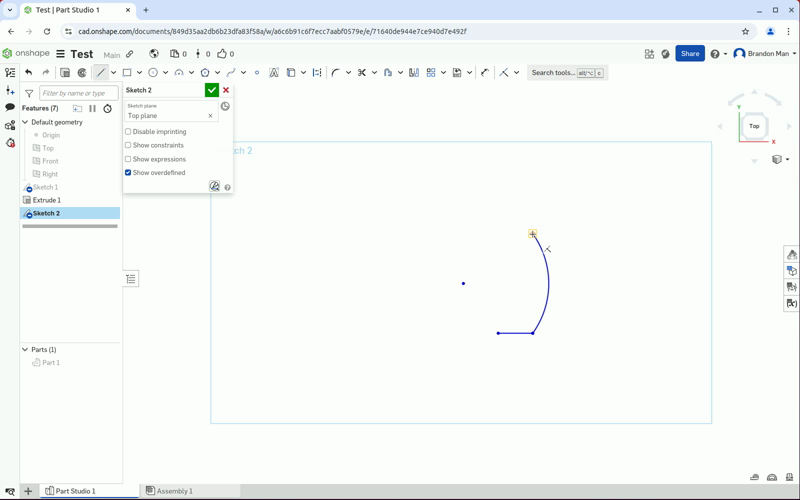
click(532, 233)
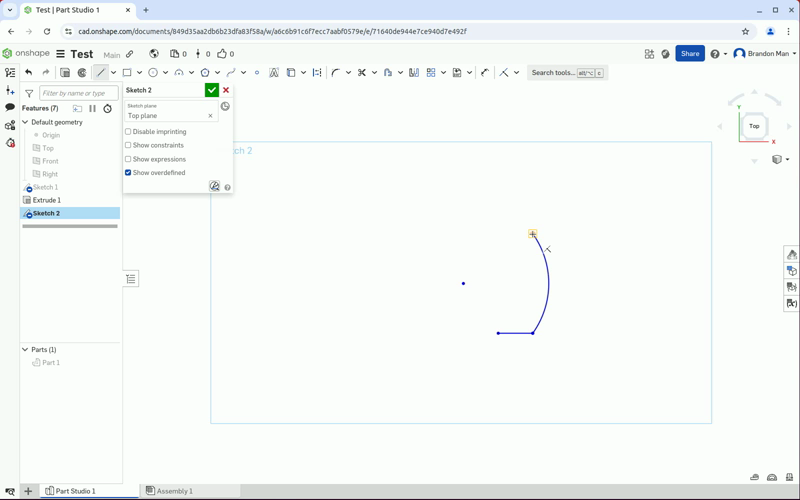
key_down(shift)
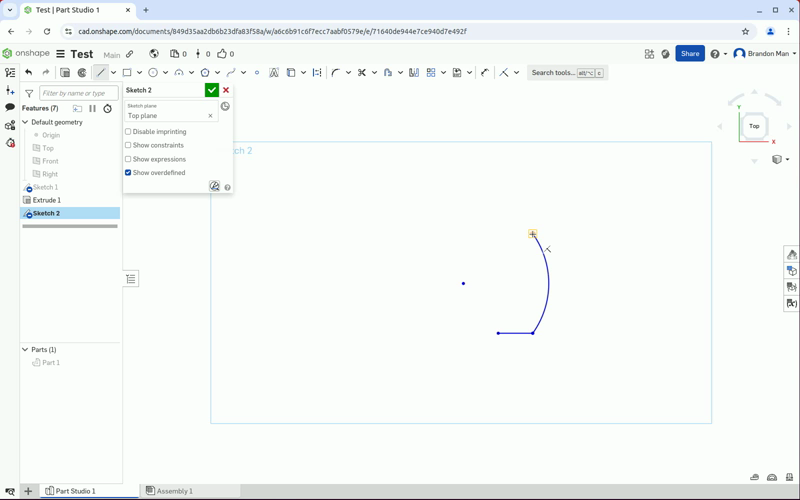
mouse_move(562, 233)
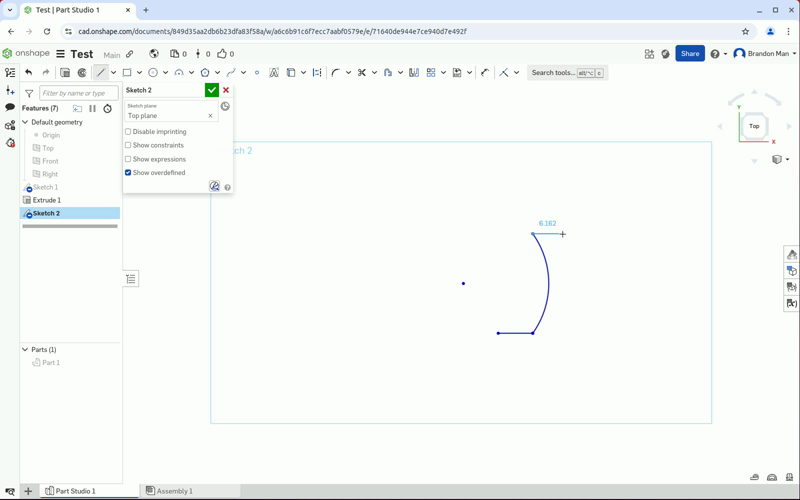
mouse_move(498, 233)
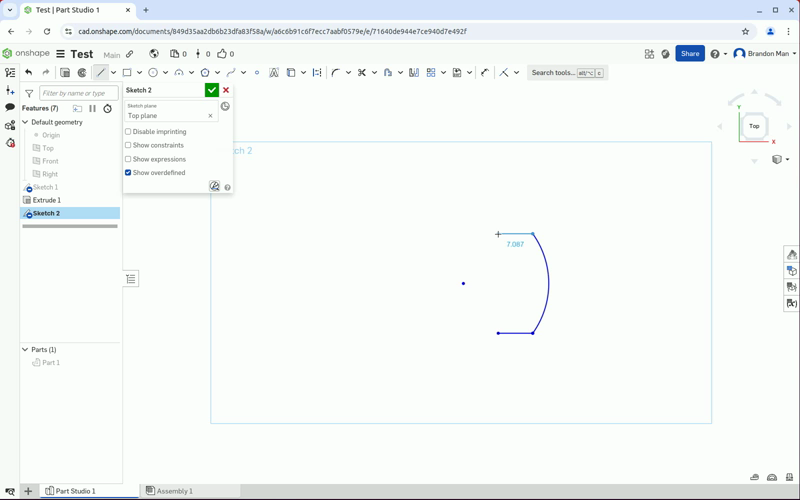
click(498, 233)
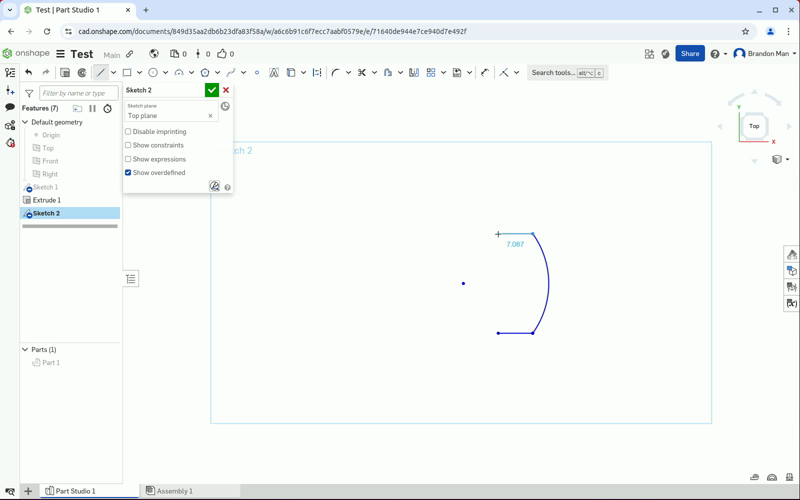
key_up(shift)
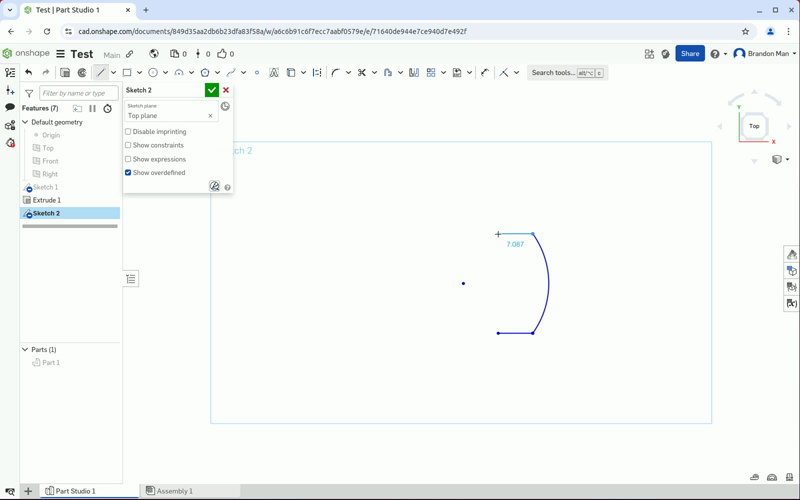
key(esc)
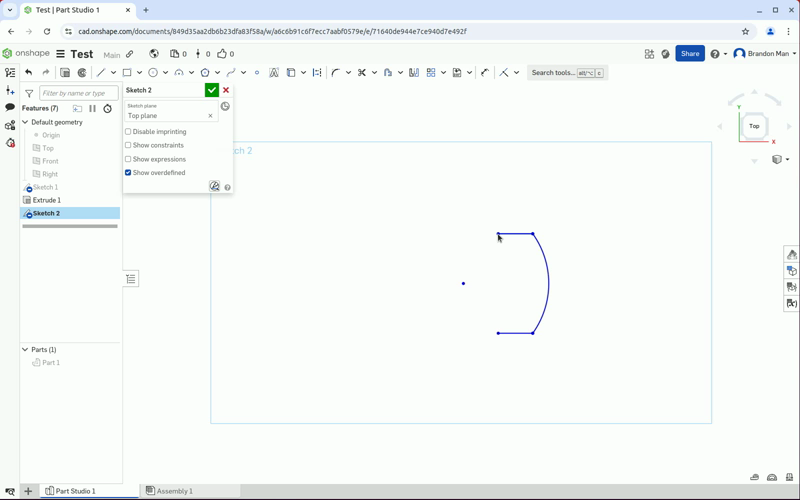
key(a)
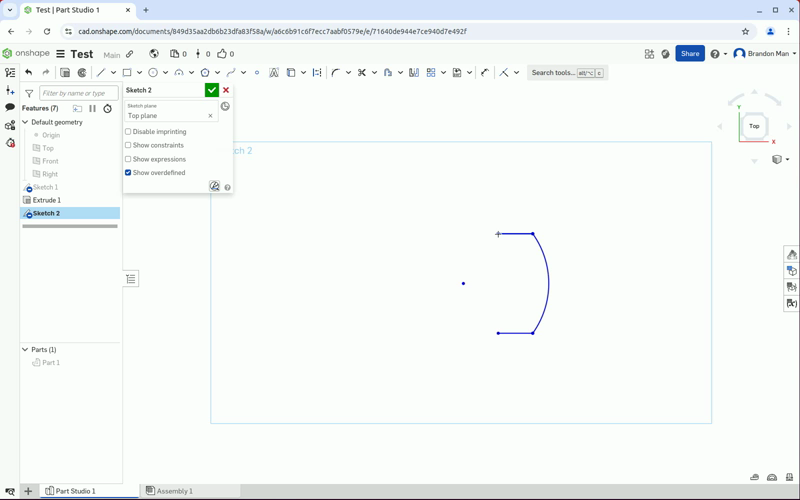
mouse_move(498, 233)
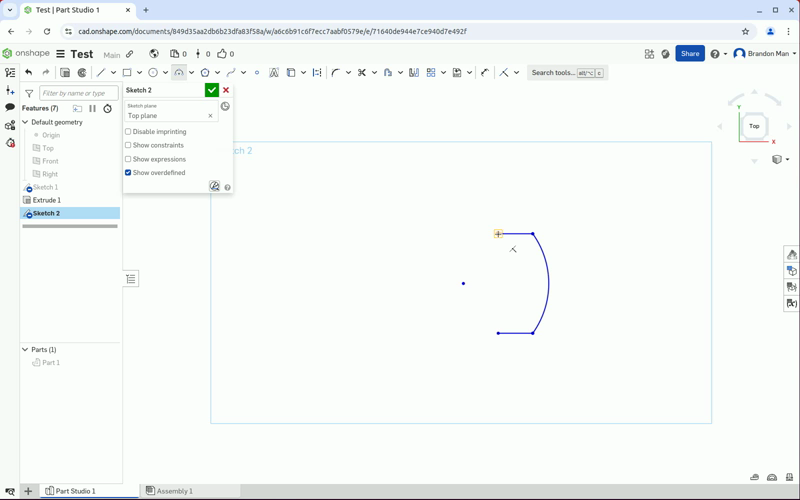
click(498, 233)
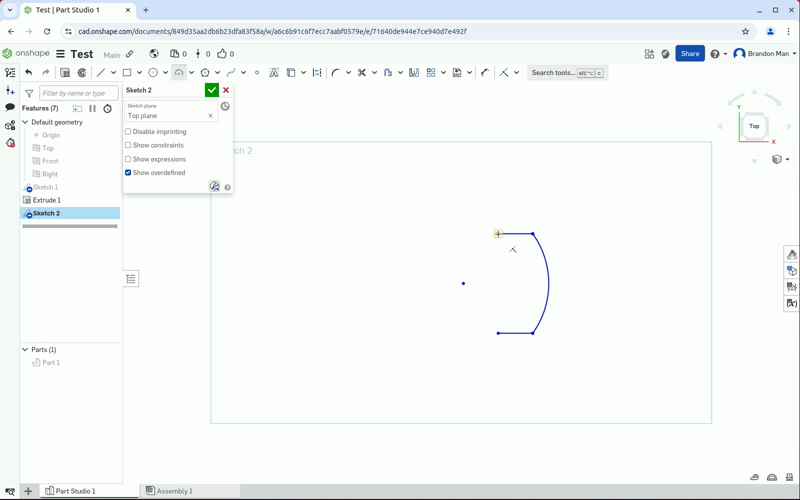
mouse_move(498, 333)
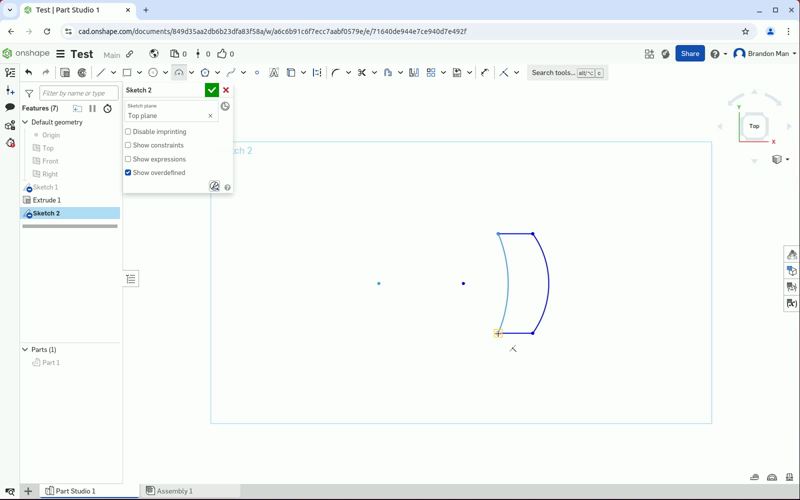
click(498, 333)
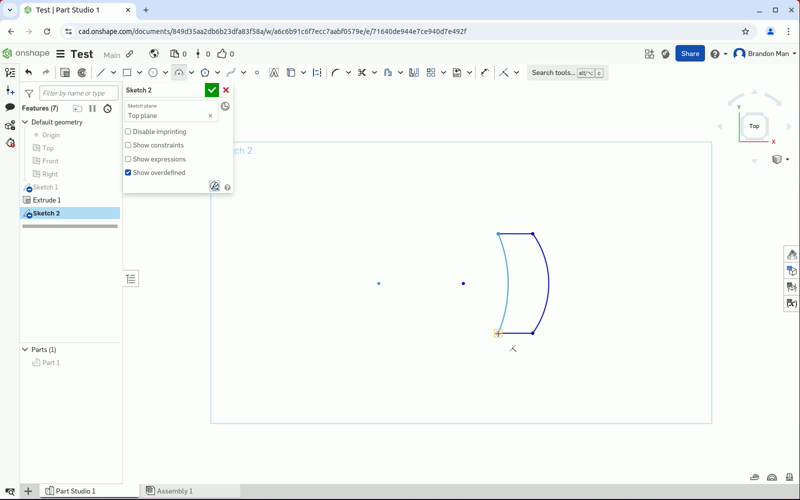
key_down(shift)
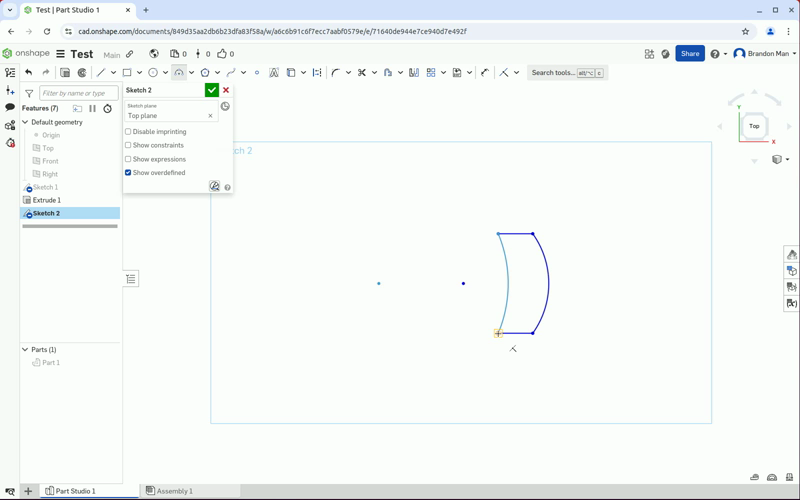
mouse_move(523, 283)
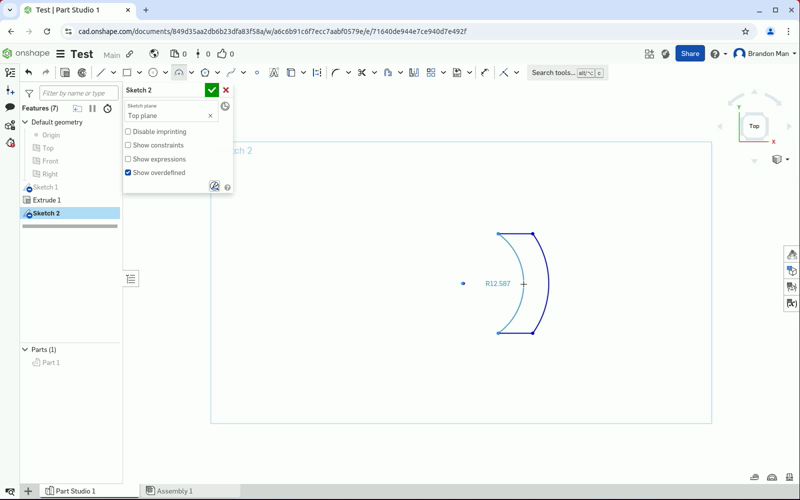
click(523, 283)
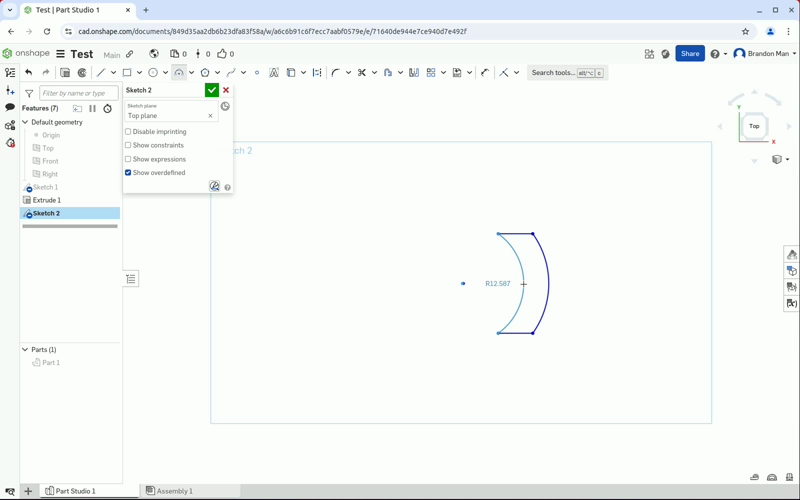
key_up(shift)
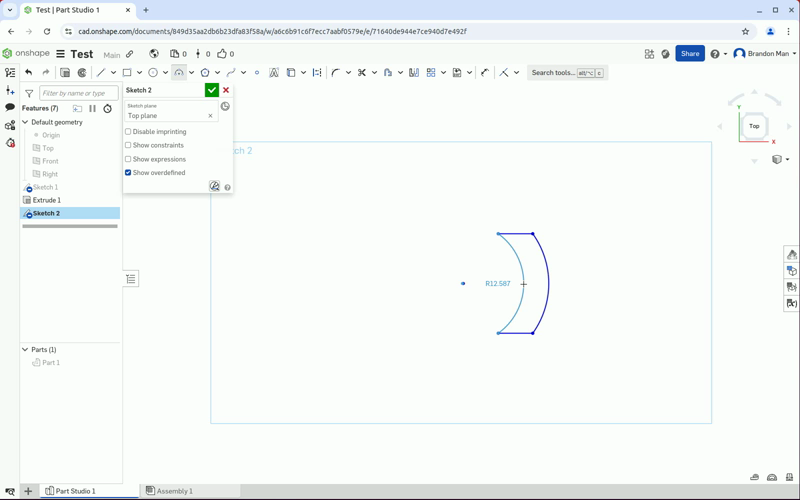
key(esc)
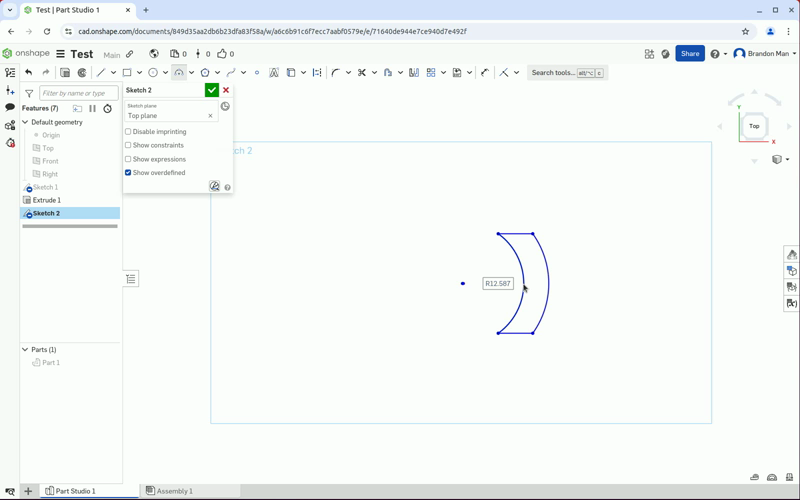
mouse_move(534, 265)
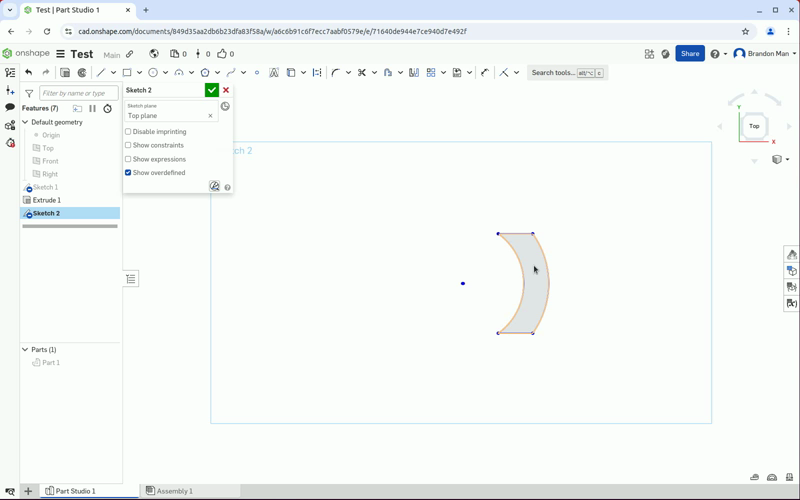
click(534, 265)
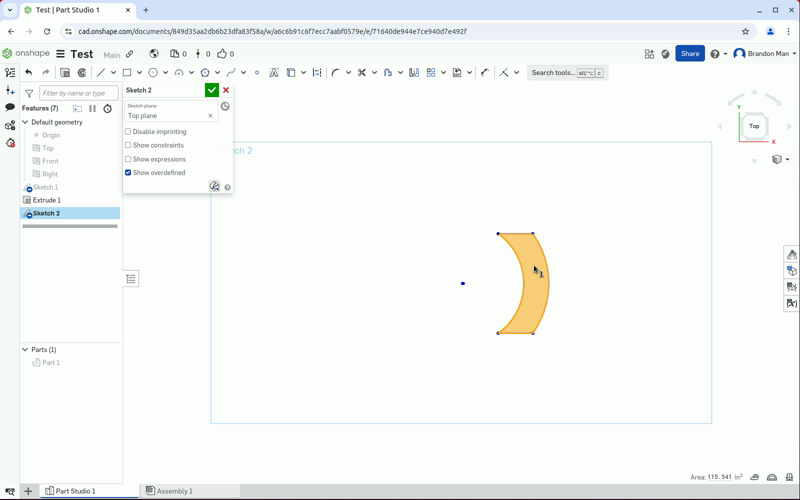
mouse_move(73, 352)
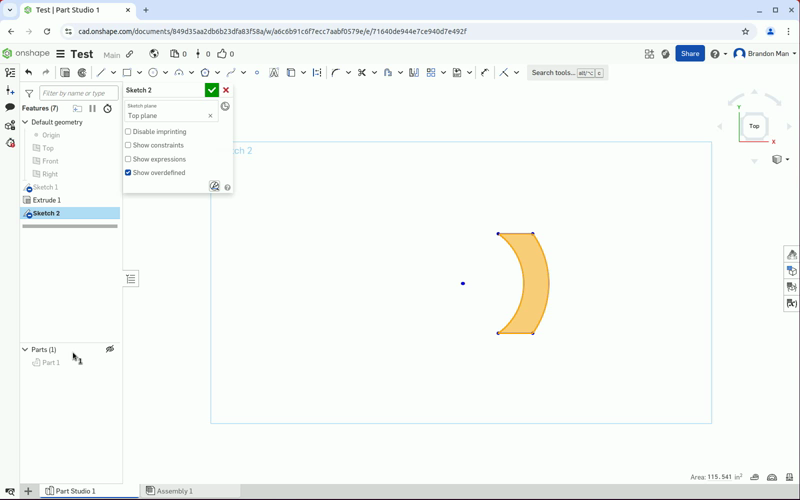
key(shift+y)
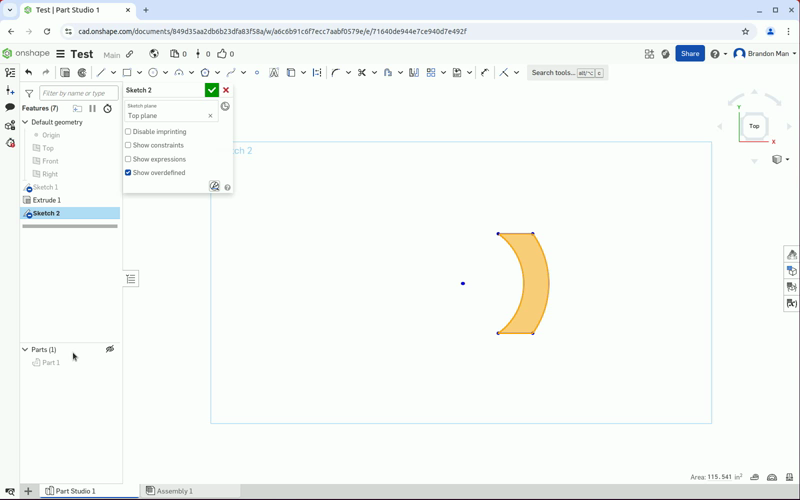
key(shift+e)
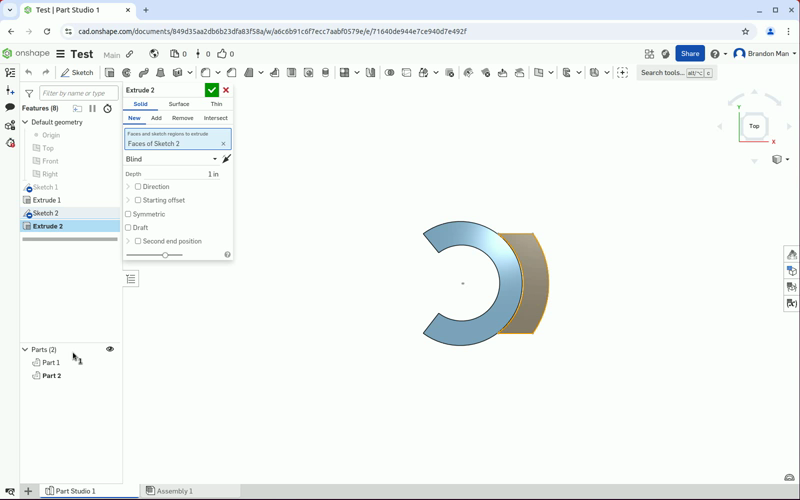
mouse_move(143, 106)
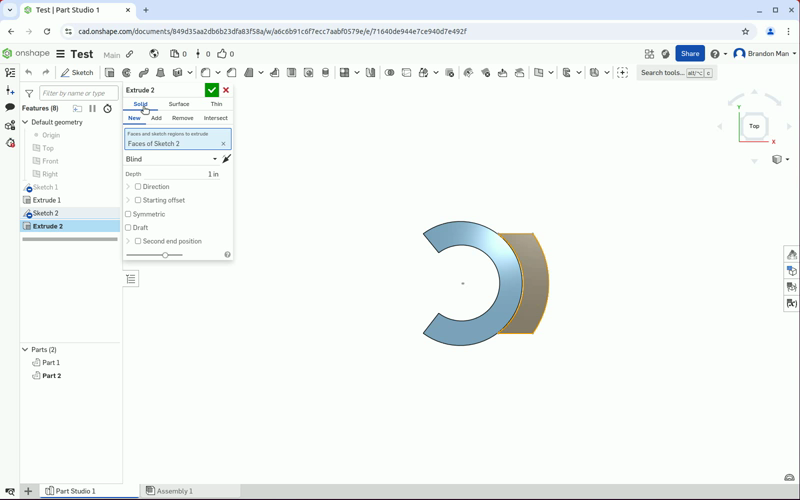
click(143, 106)
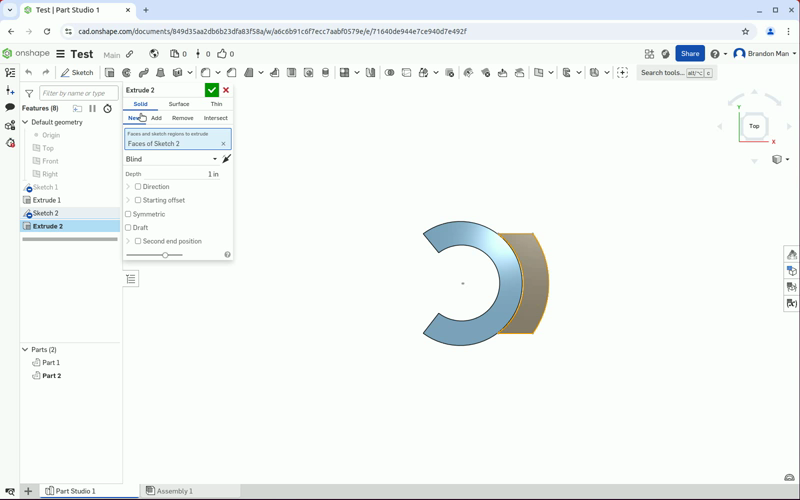
mouse_move(137, 120)
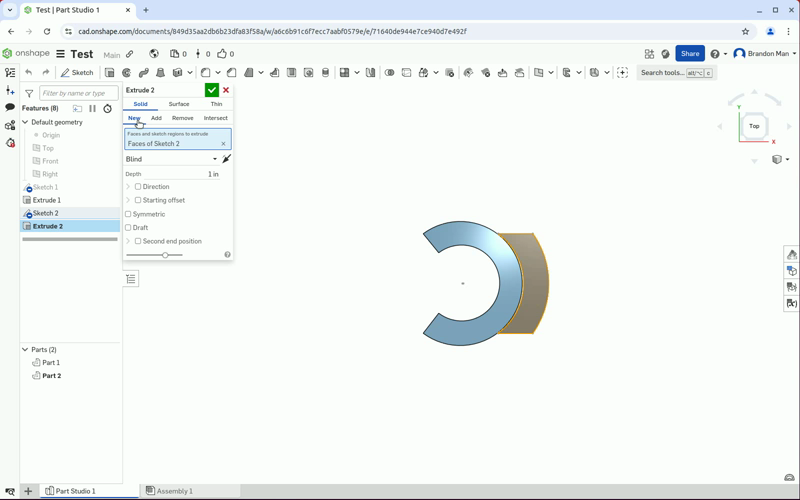
click(137, 120)
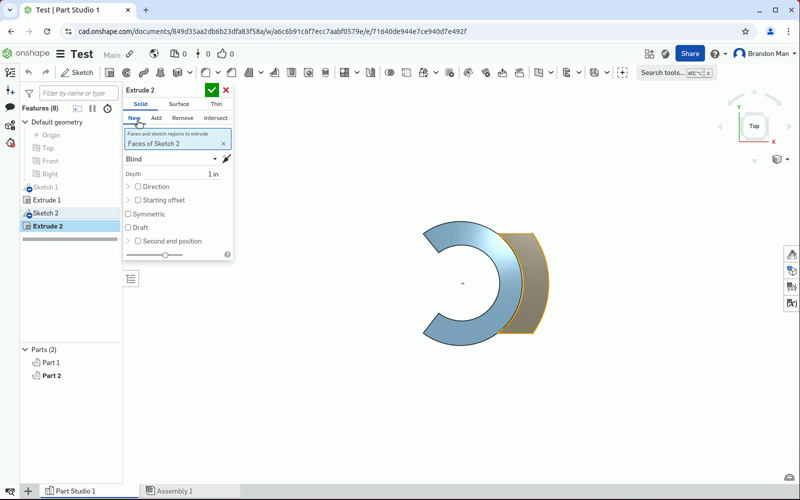
key(tab, 4)
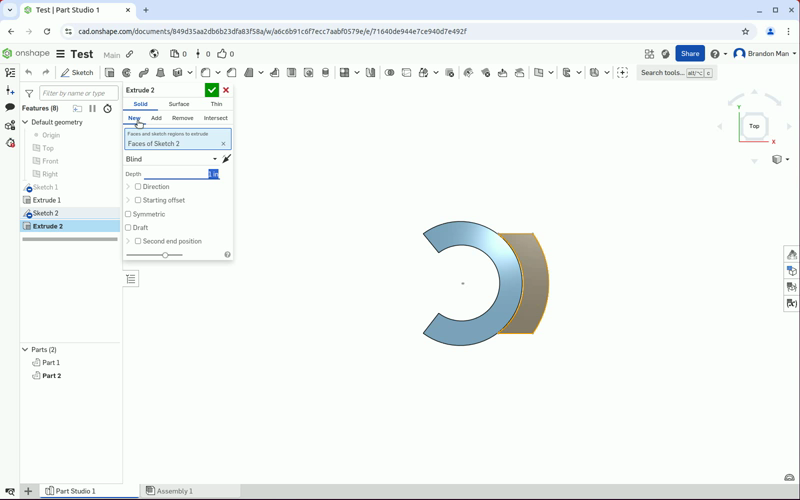
text(20.46)
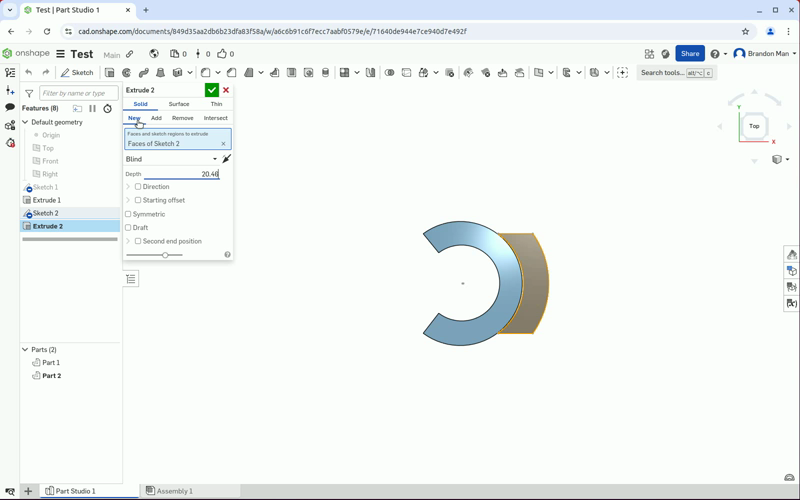
key(enter)
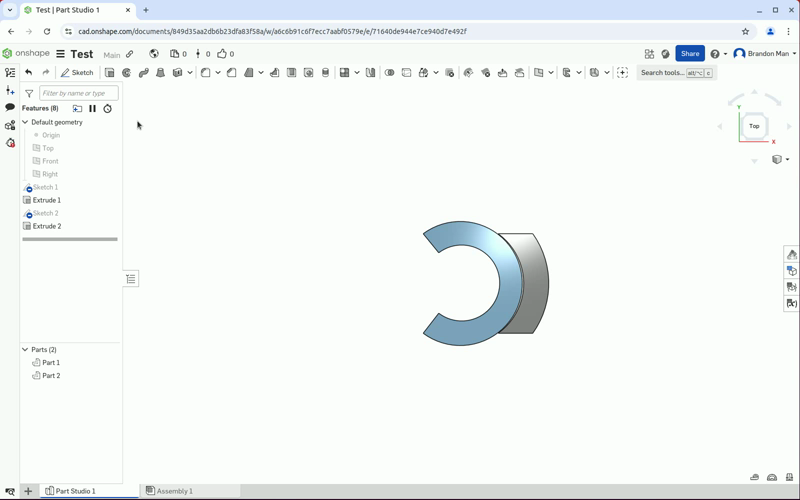
key(shift+h)
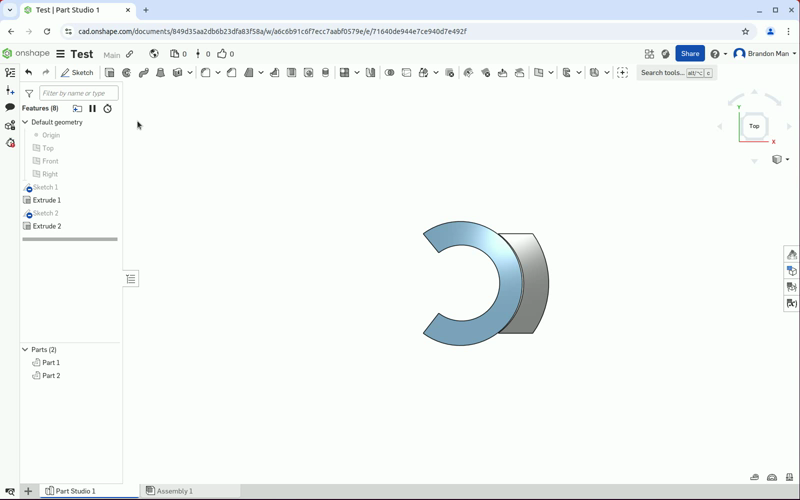
key(shift+h)
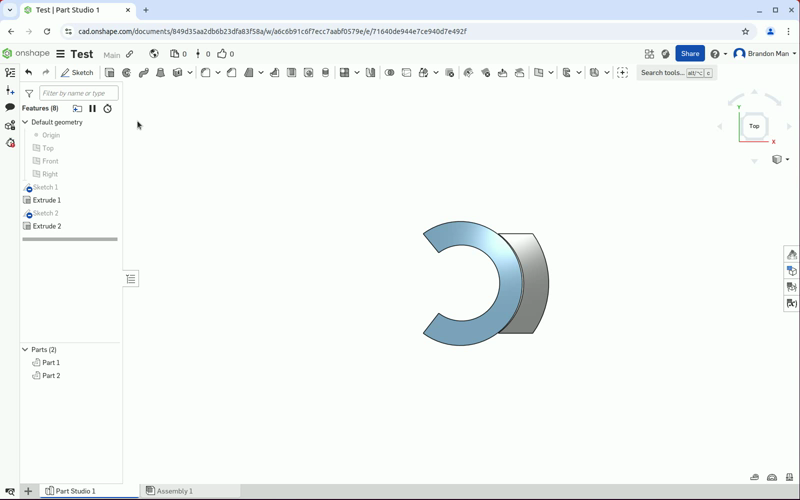
mouse_move(73, 189)
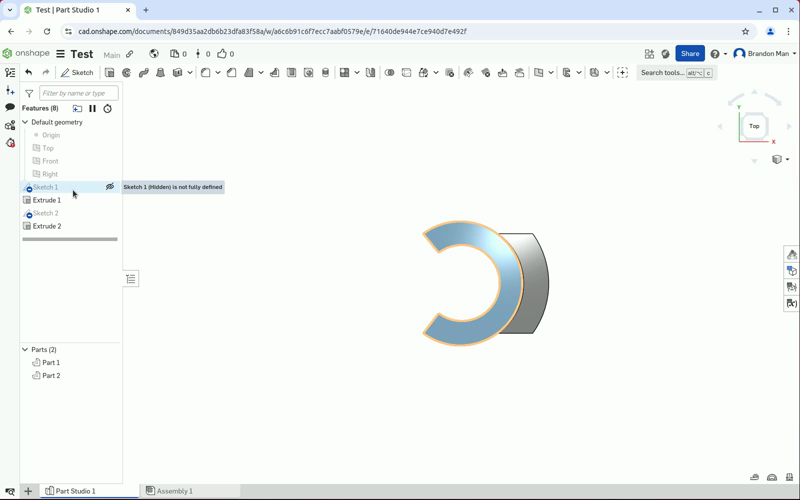
click(73, 189)
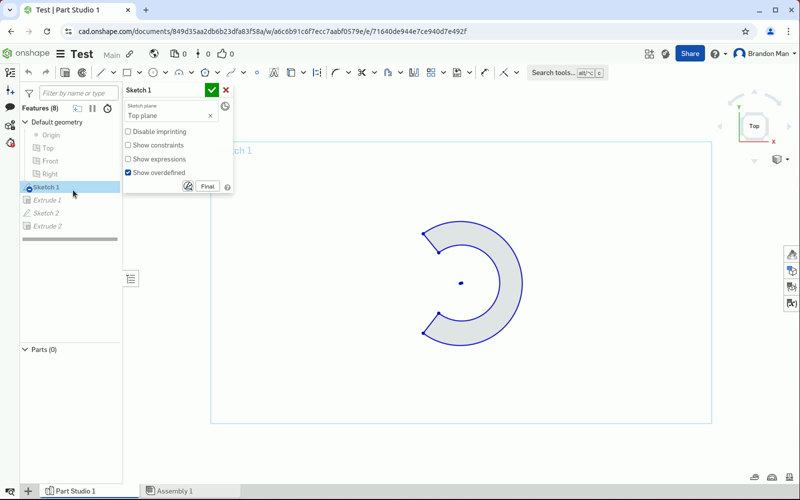
mouse_move(229, 92)
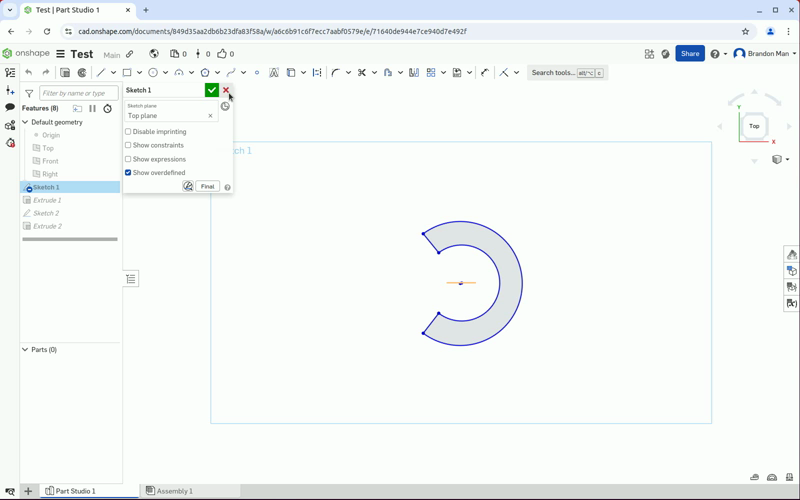
click(229, 92)
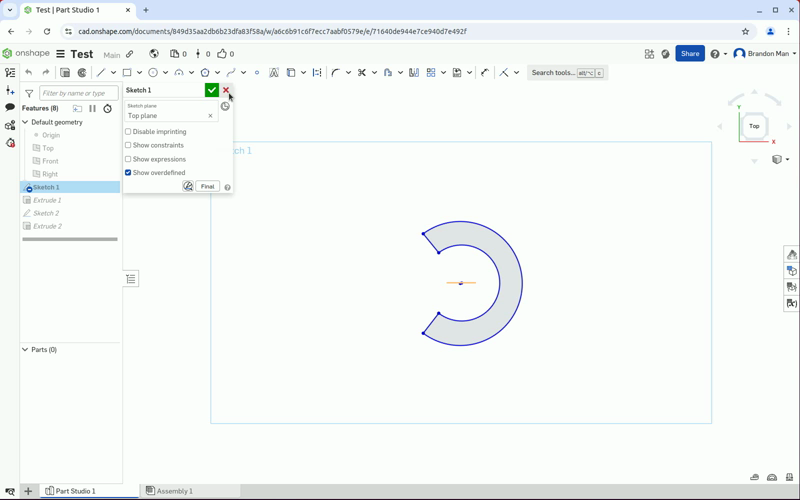
key(shift+s)
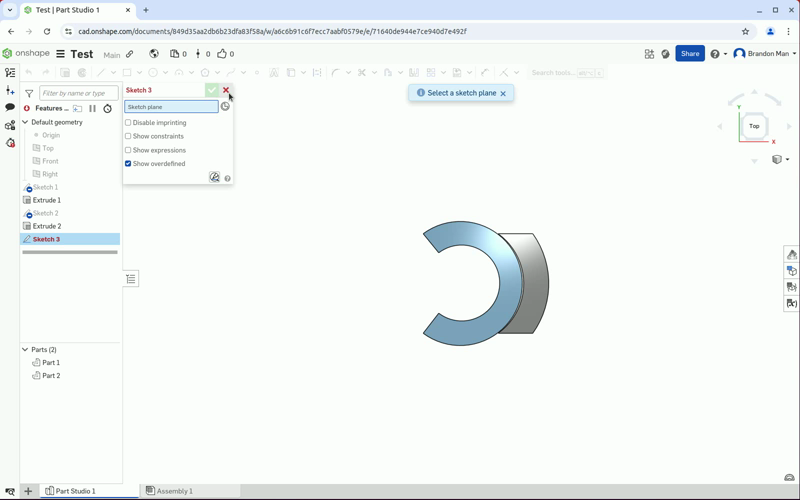
mouse_move(73, 150)
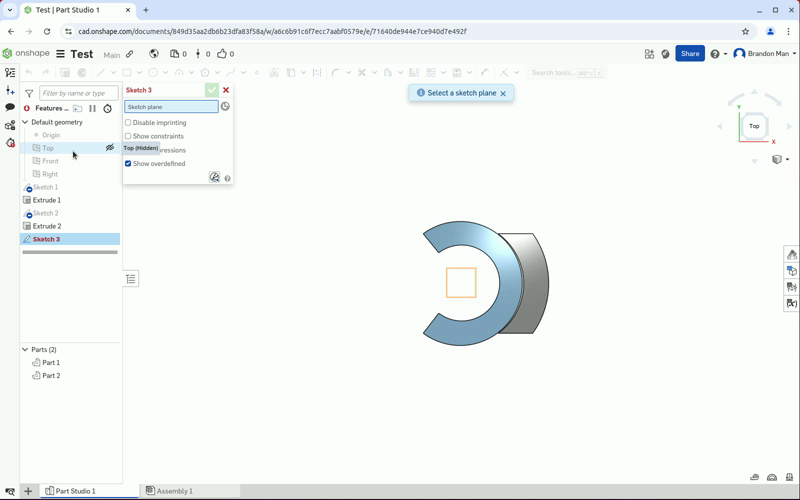
click(73, 150)
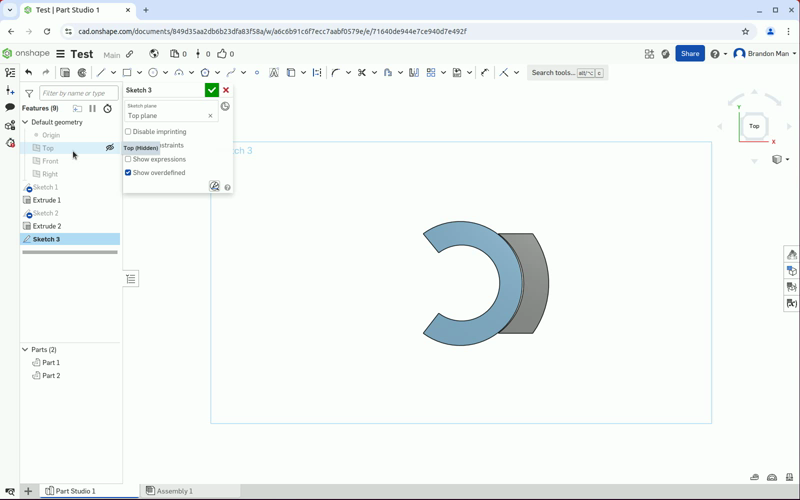
mouse_move(73, 352)
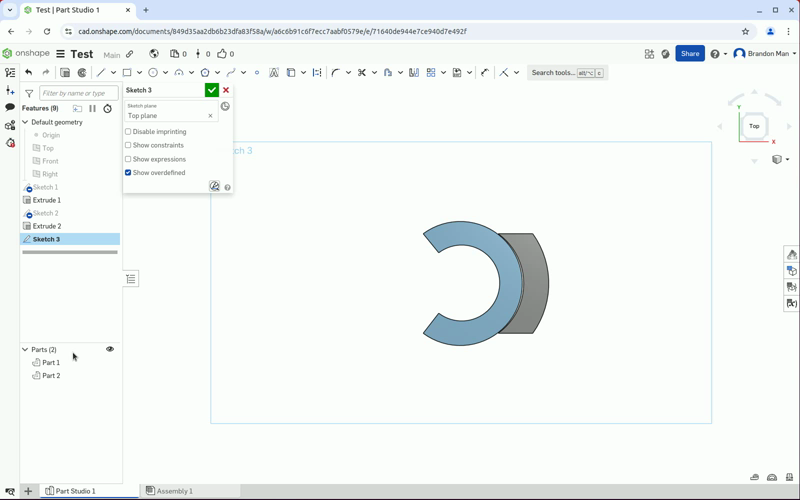
key(y)
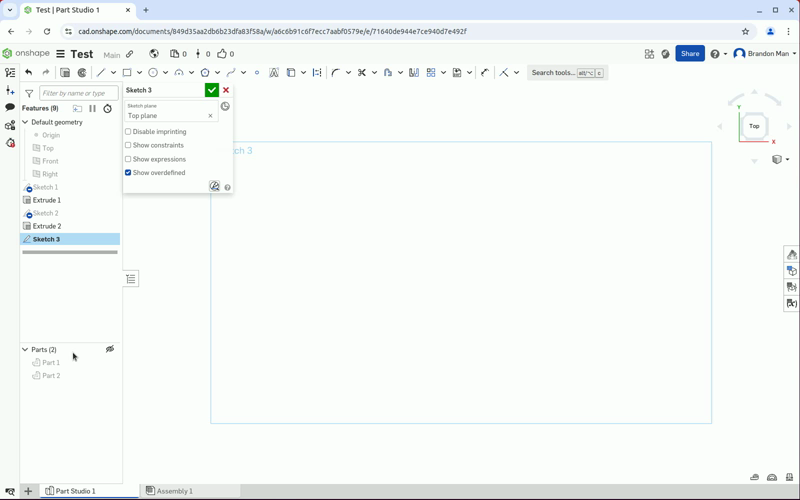
key(c)
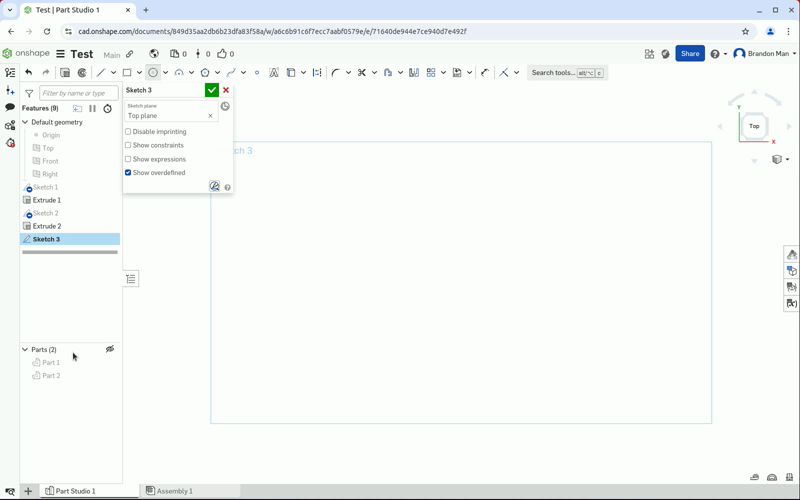
key_down(shift)
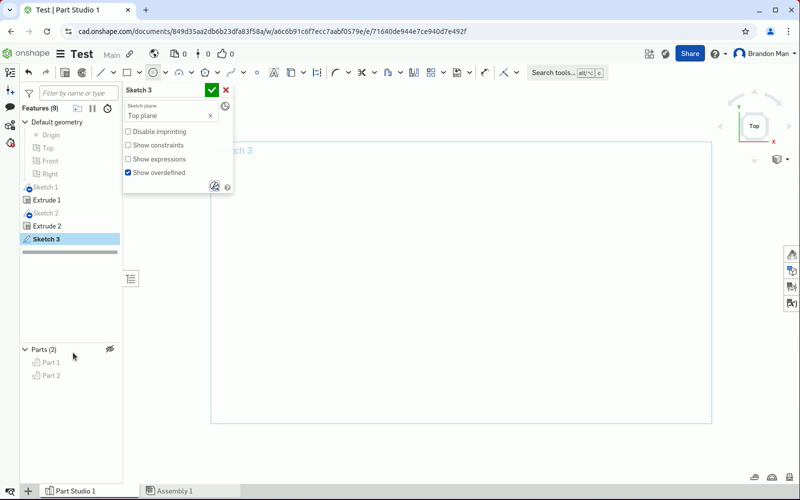
mouse_move(461, 282)
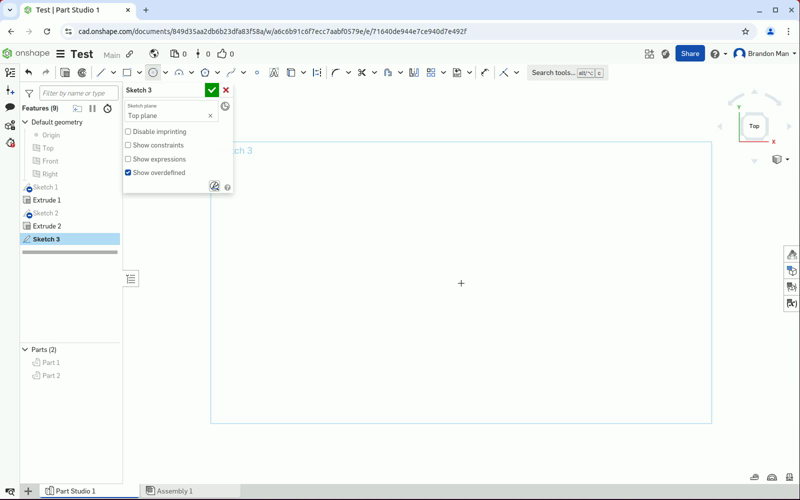
click(461, 282)
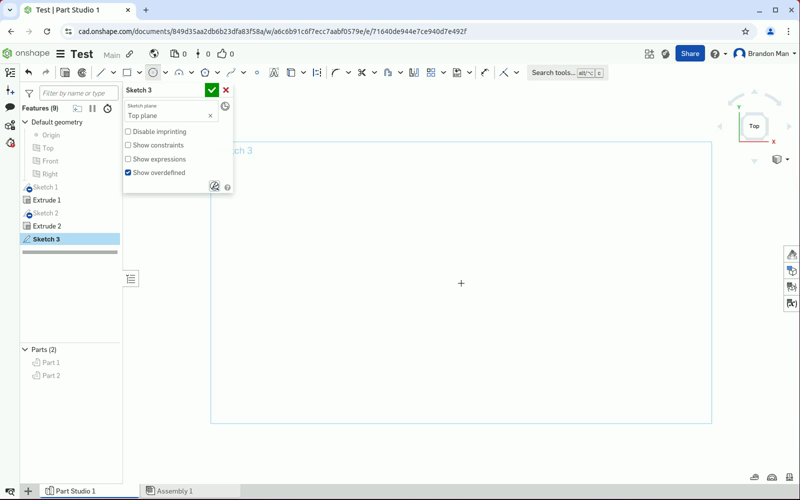
key_up(shift)
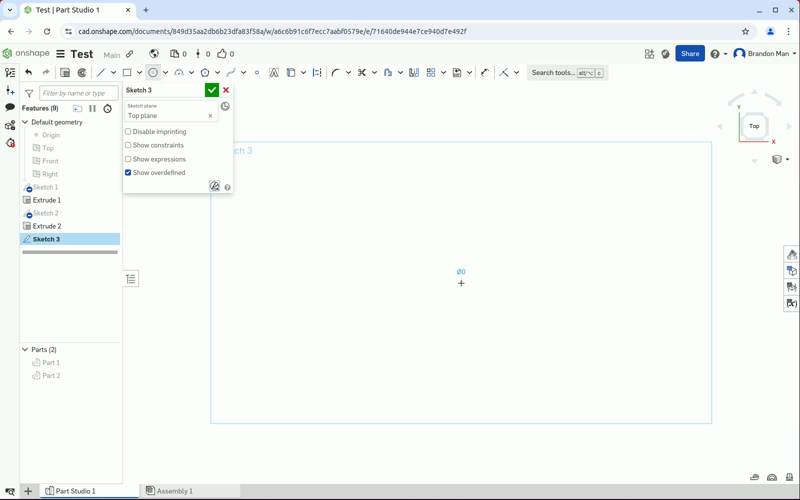
mouse_move(574, 282)
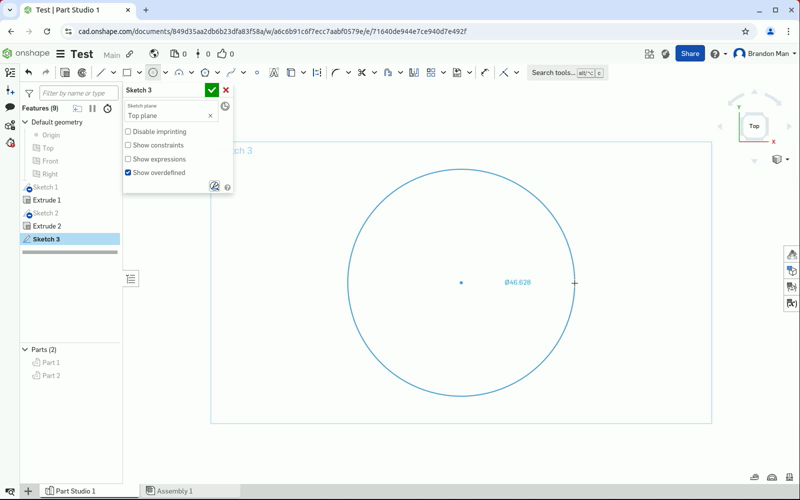
click(574, 282)
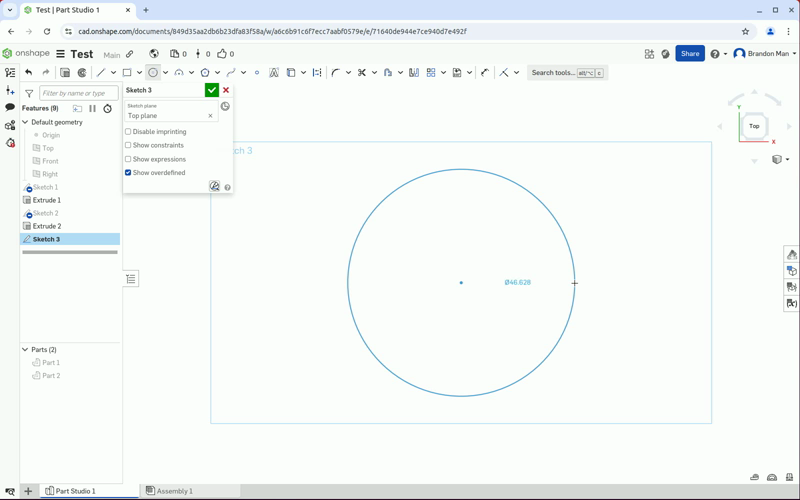
key(esc)
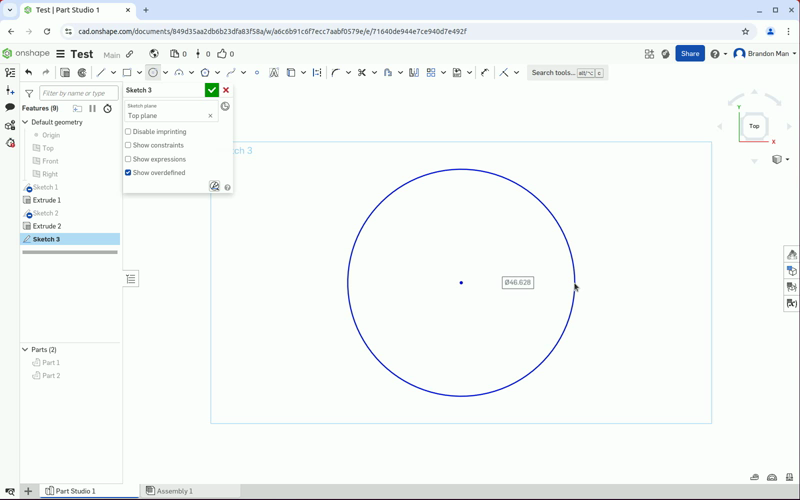
key(c)
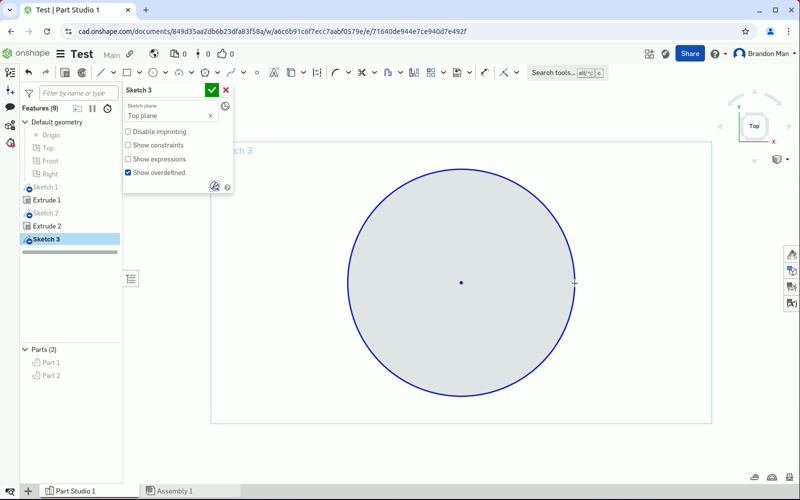
key_down(shift)
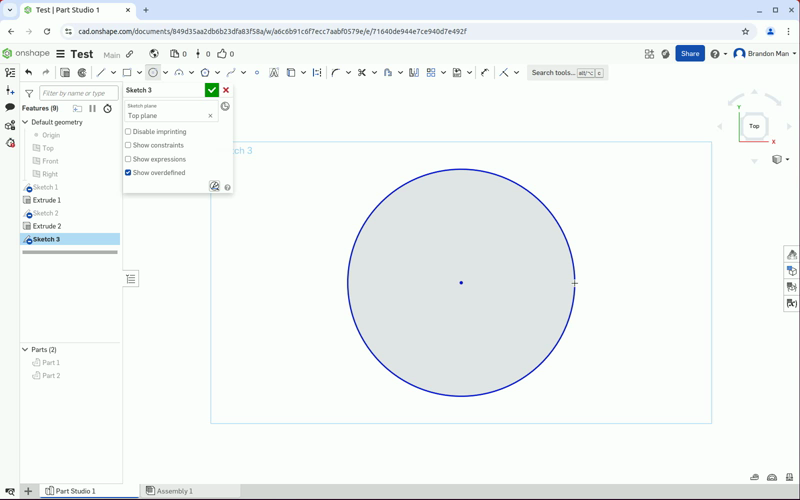
mouse_move(461, 282)
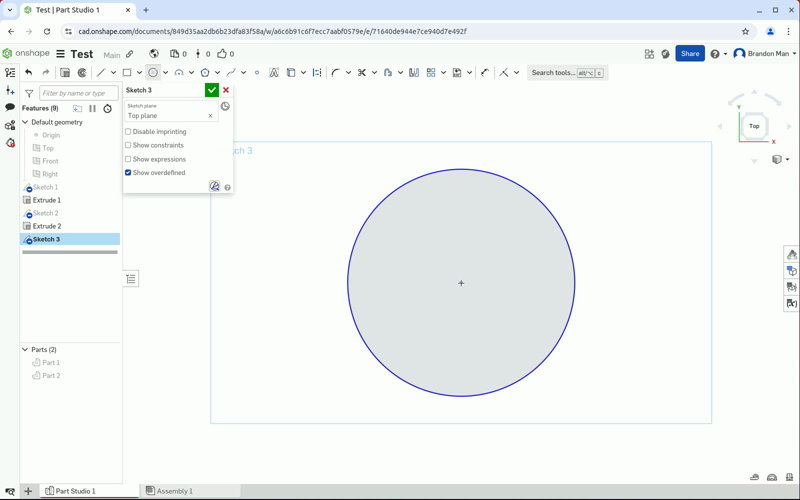
click(461, 282)
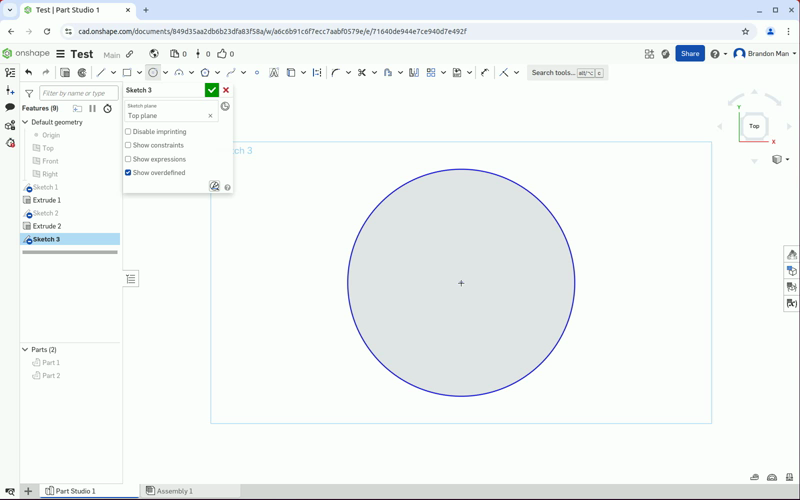
key_up(shift)
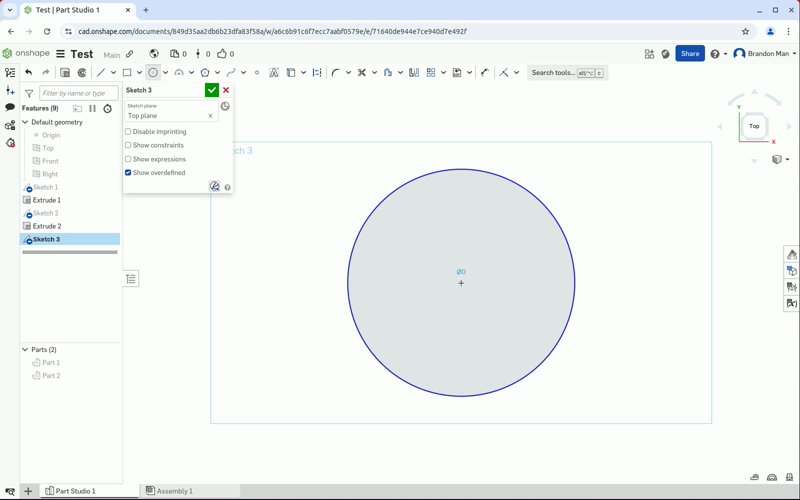
mouse_move(548, 282)
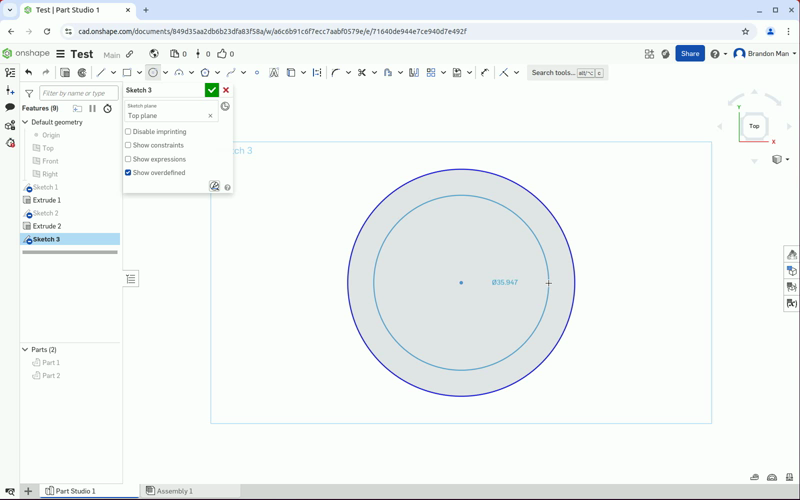
click(548, 282)
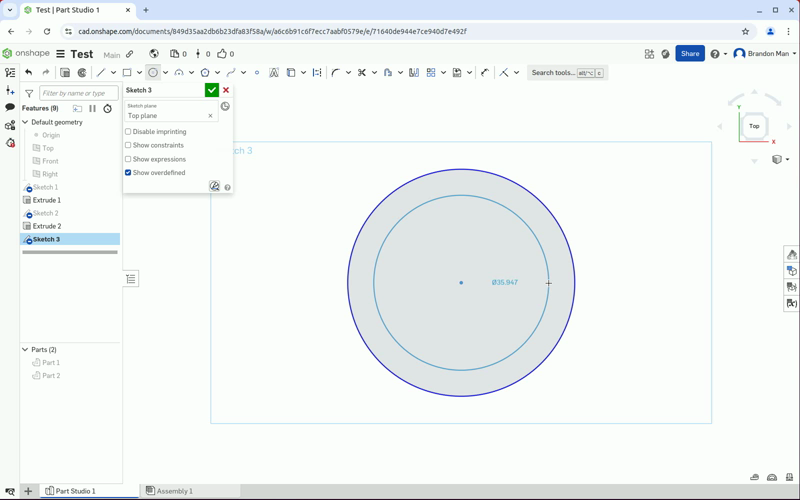
key(esc)
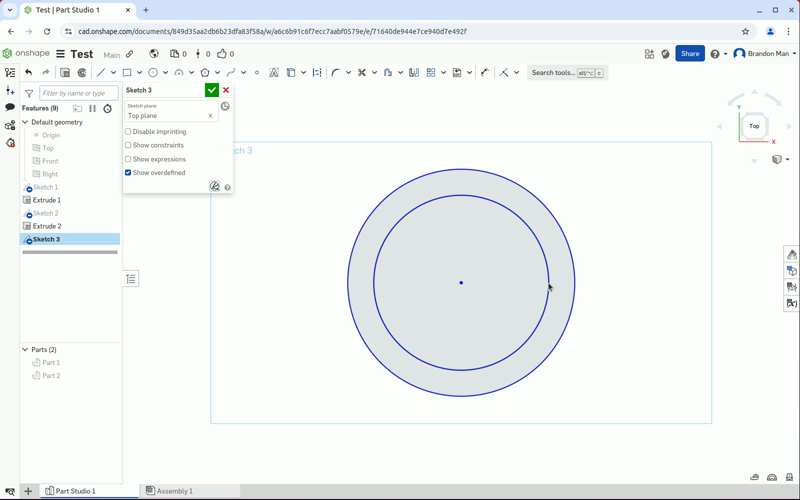
mouse_move(480, 382)
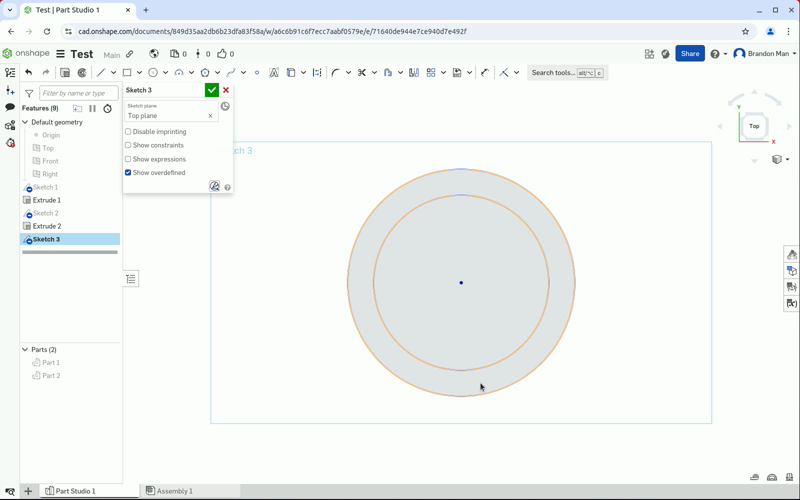
click(480, 382)
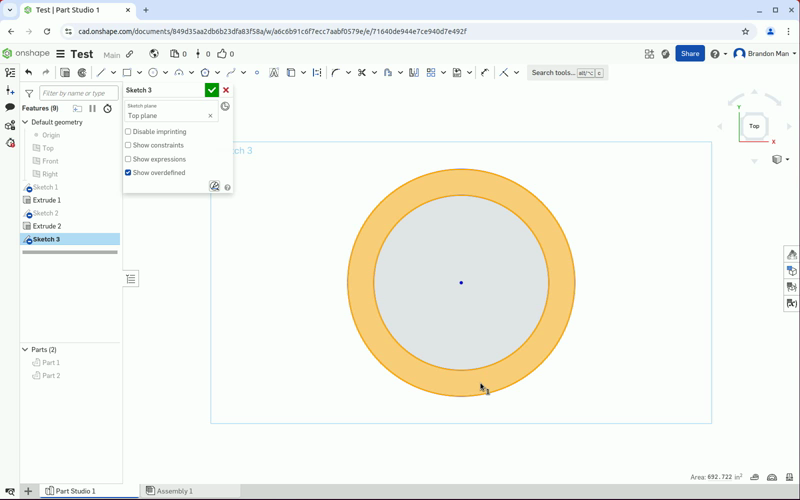
mouse_move(73, 352)
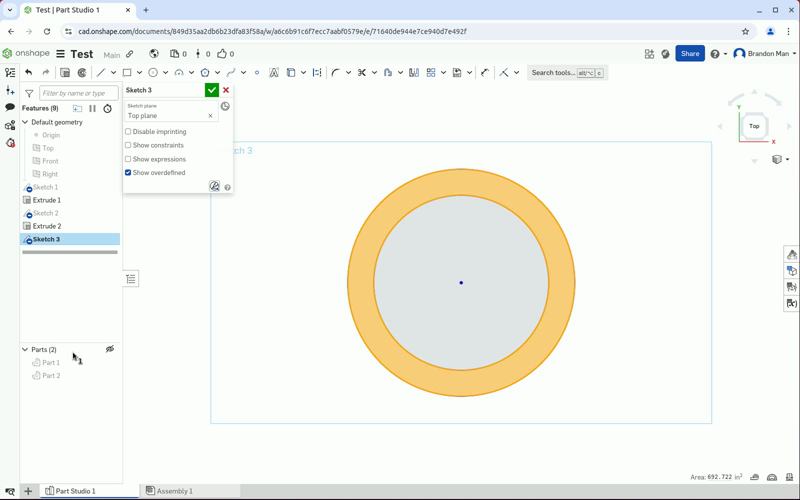
key(shift+y)
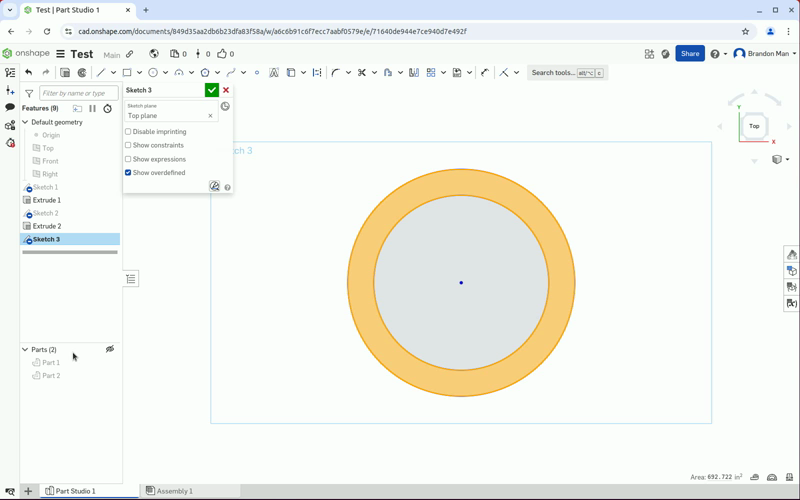
key(shift+e)
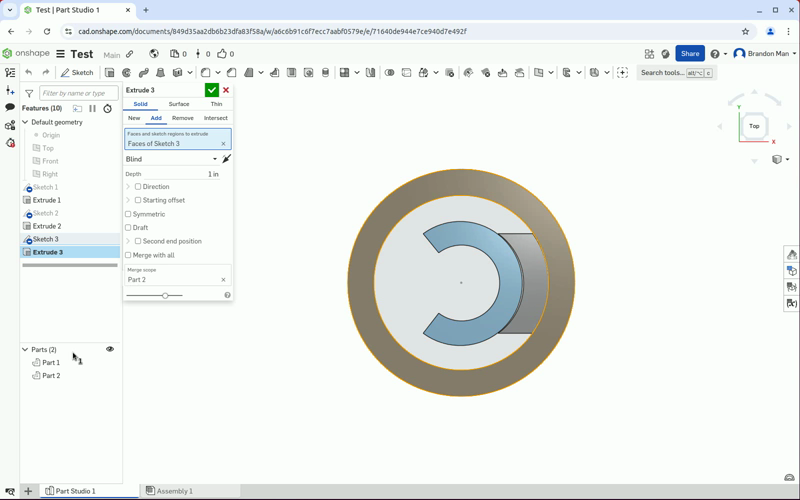
mouse_move(143, 106)
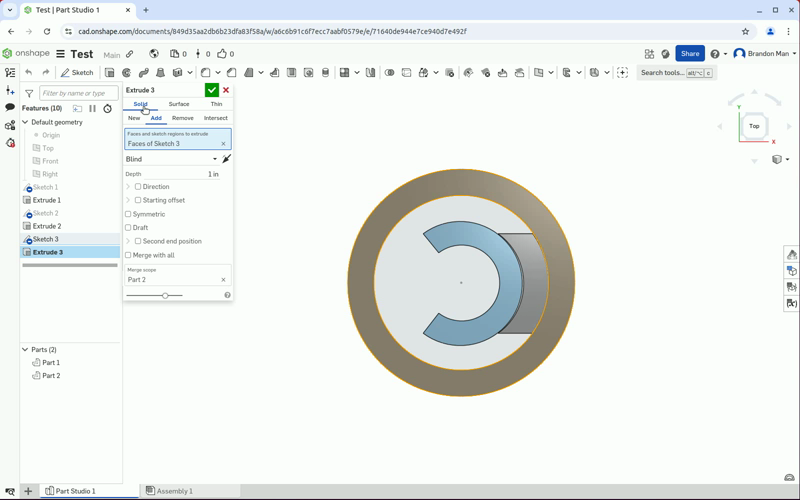
click(143, 106)
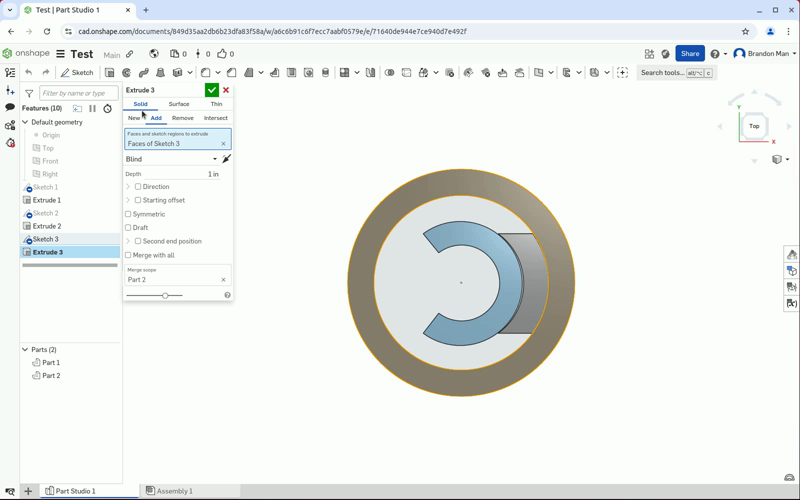
mouse_move(137, 120)
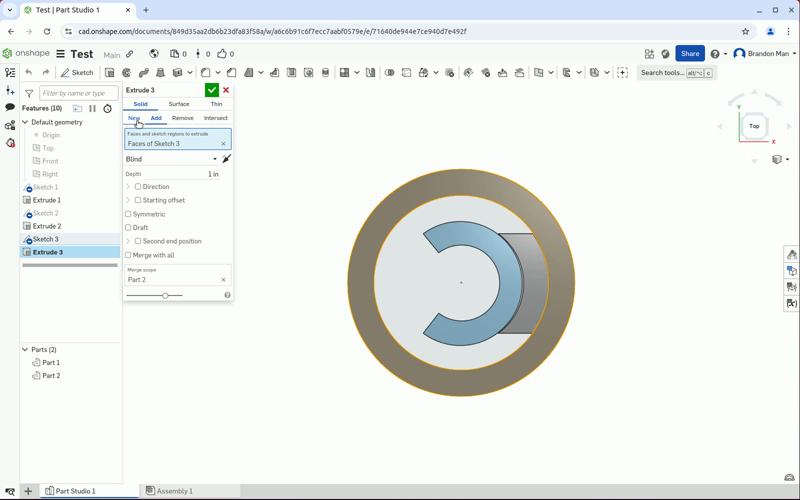
click(137, 120)
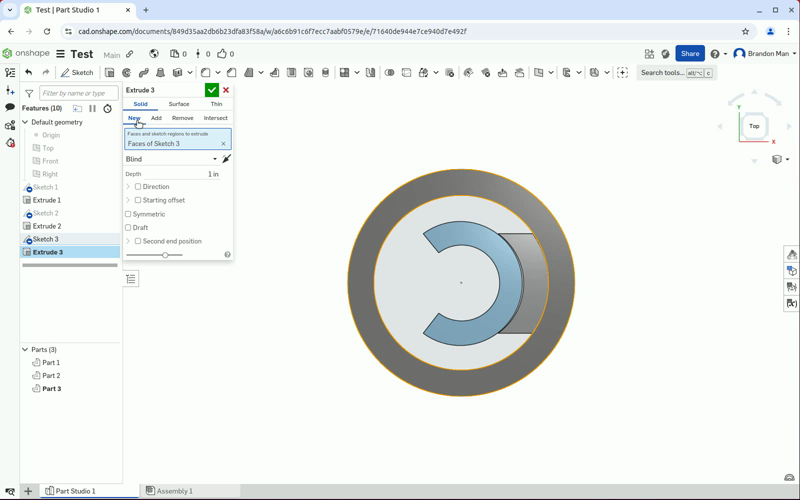
key(tab, 4)
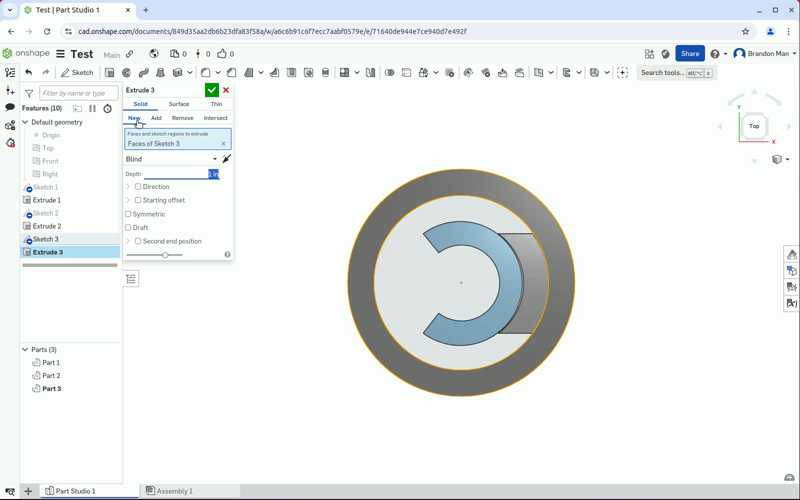
text(20.46)
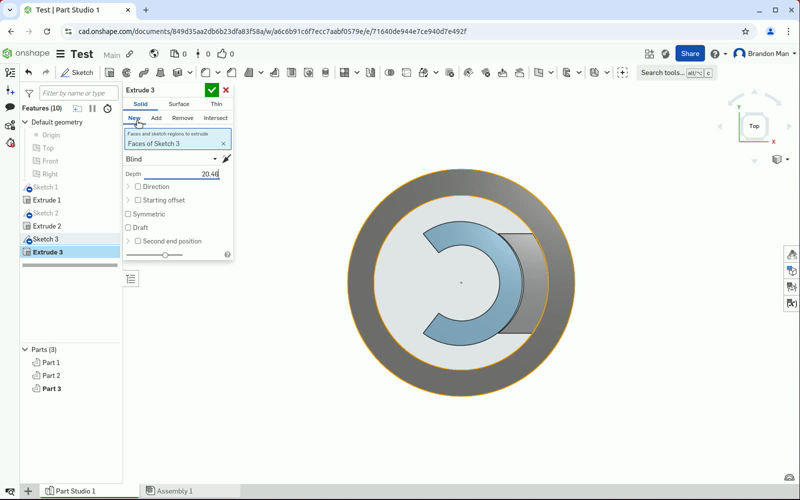
key(enter)
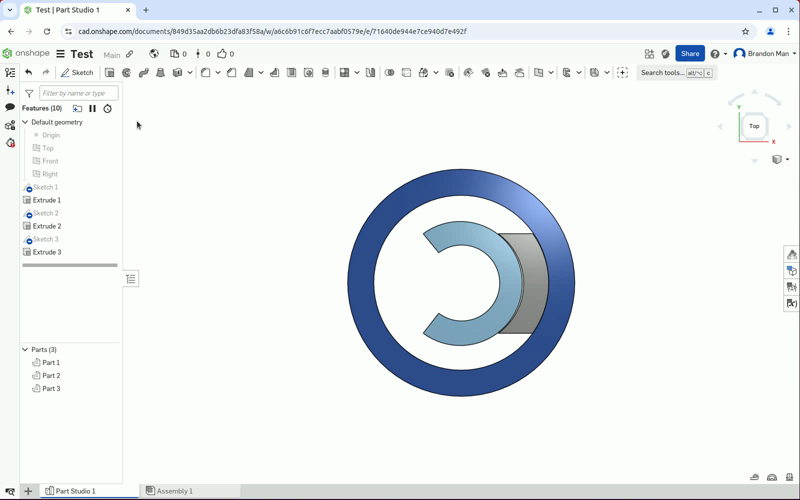
key(shift+h)
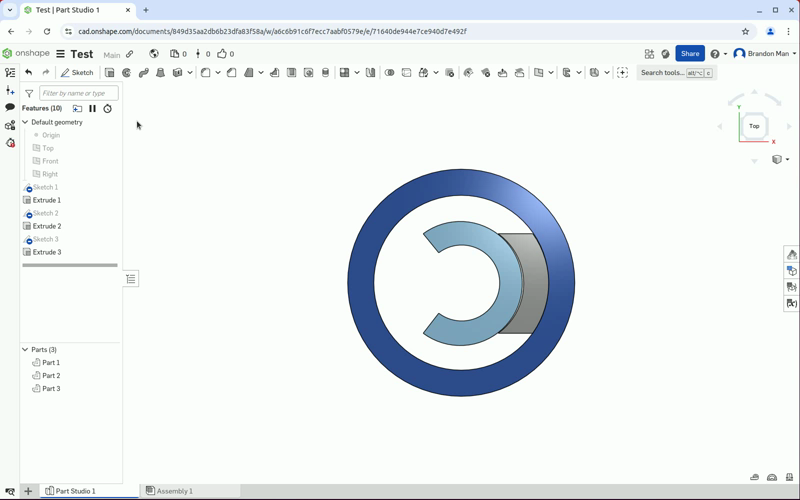
key(shift+h)
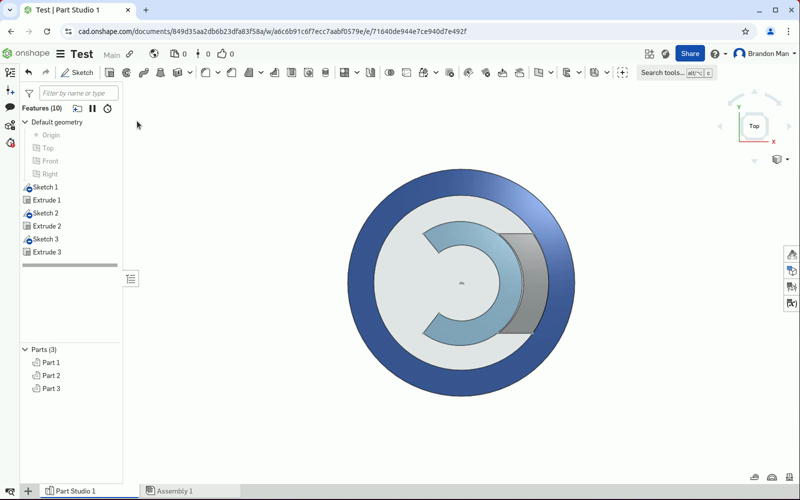
key(shift+7)
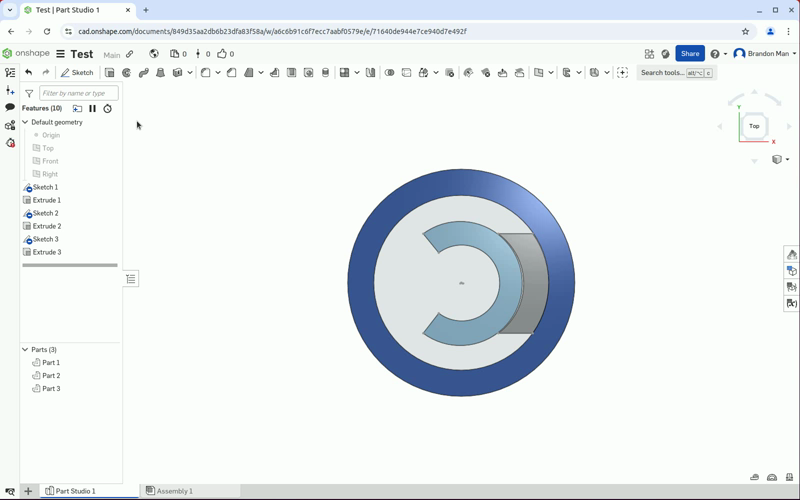
key(up, 3)
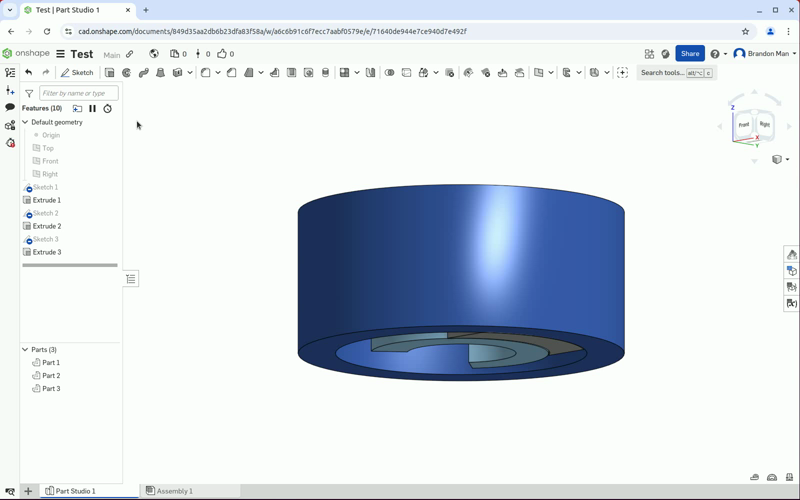
key(left, 3)
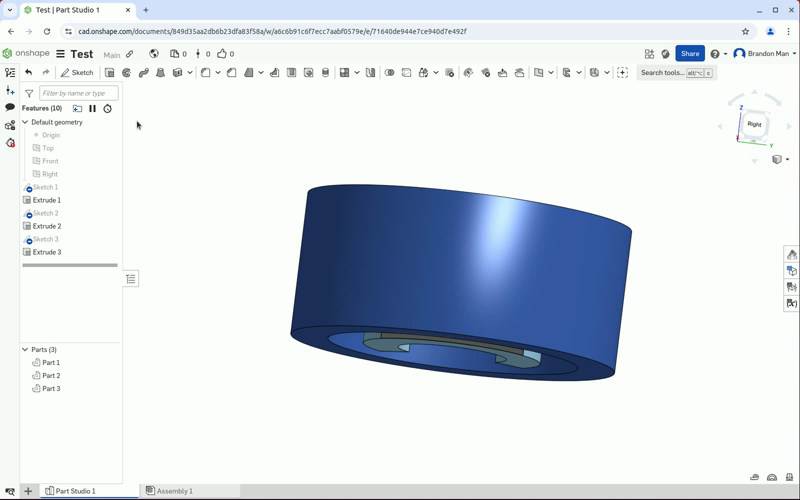
key(right, 3)
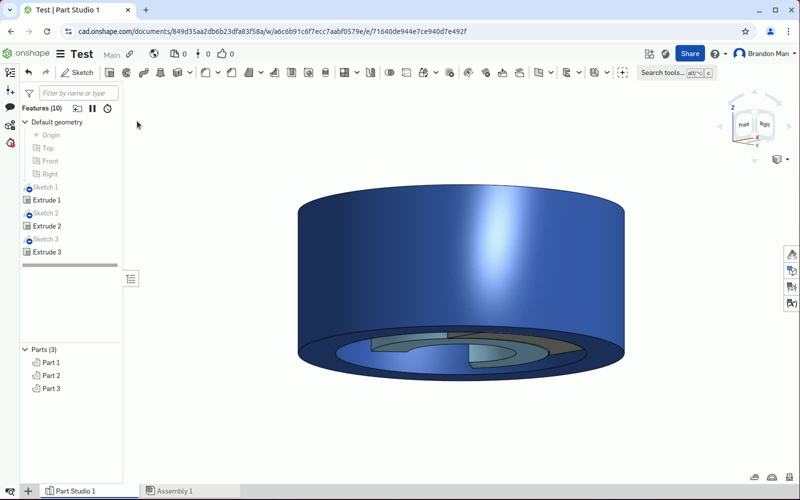
key(down, 3)
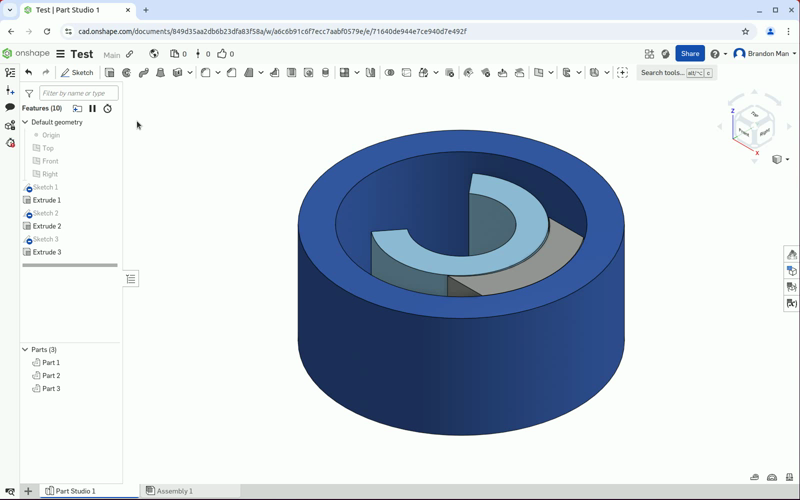
mouse_move(73, 189)
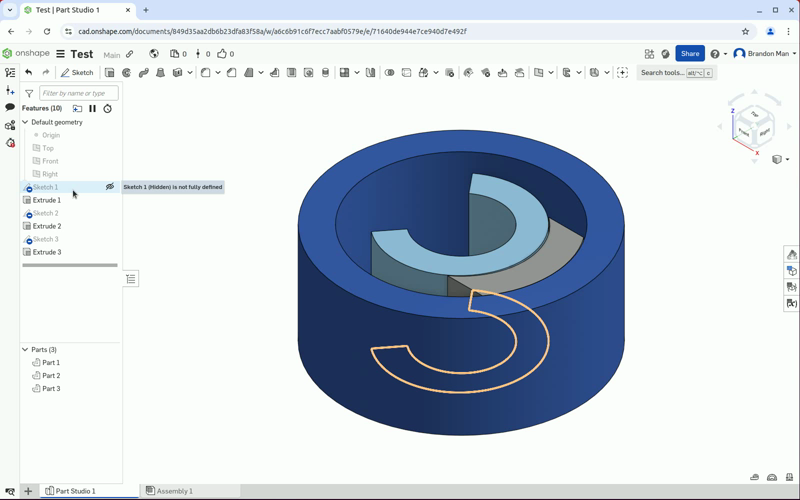
click(73, 189)